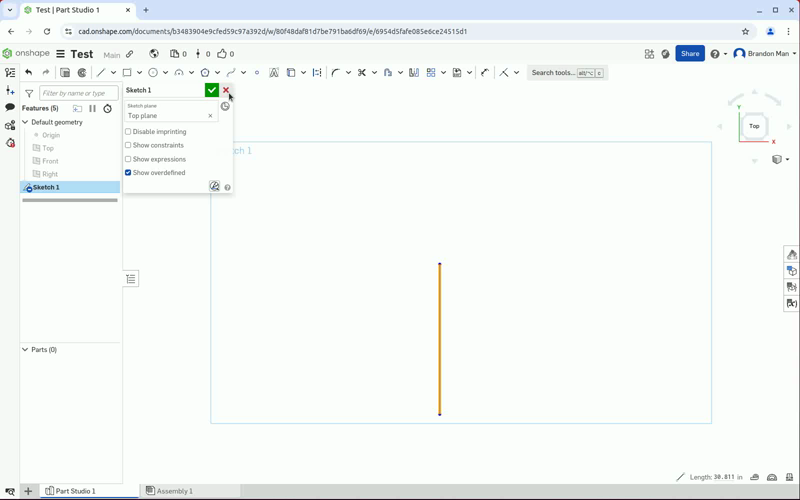
key(shift+h)
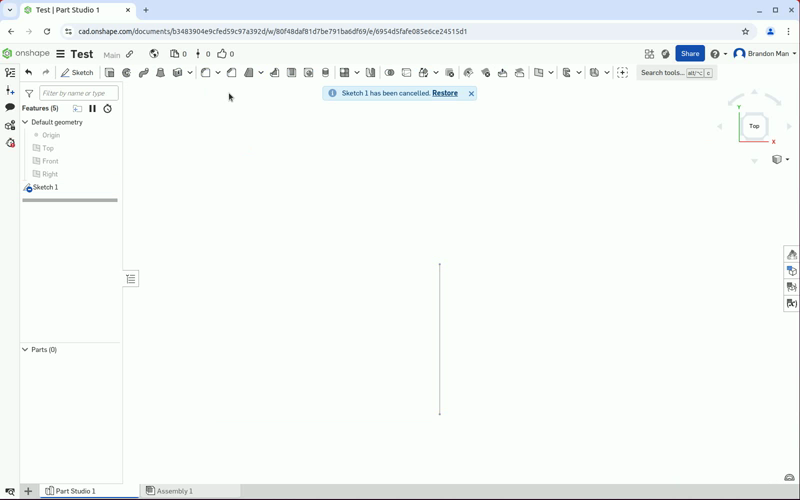
key(shift+s)
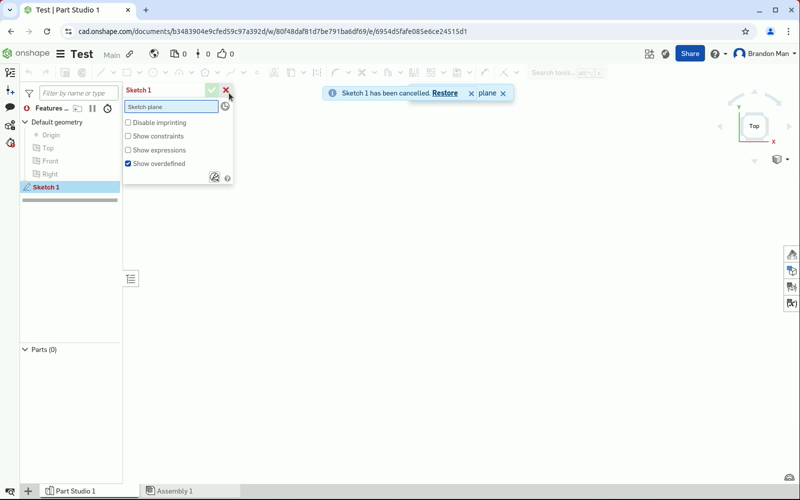
mouse_move(73, 150)
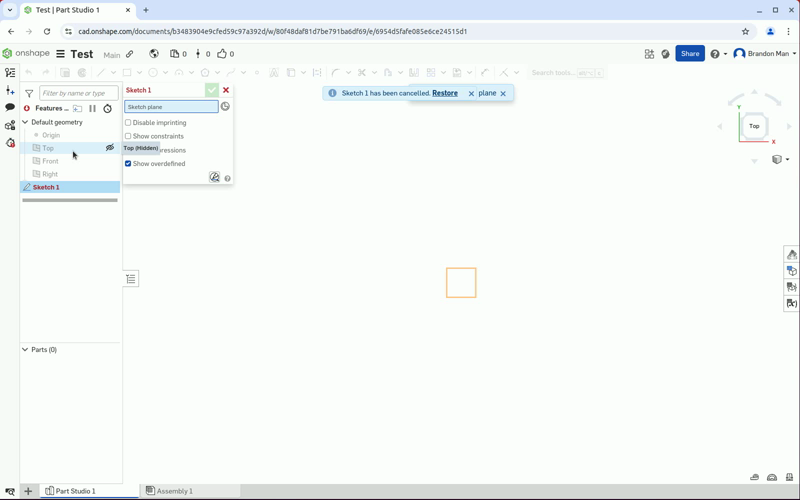
click(73, 150)
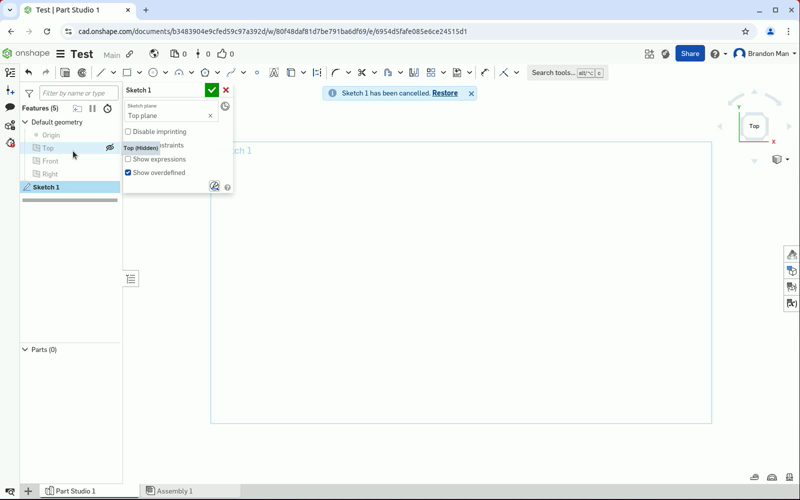
mouse_move(73, 352)
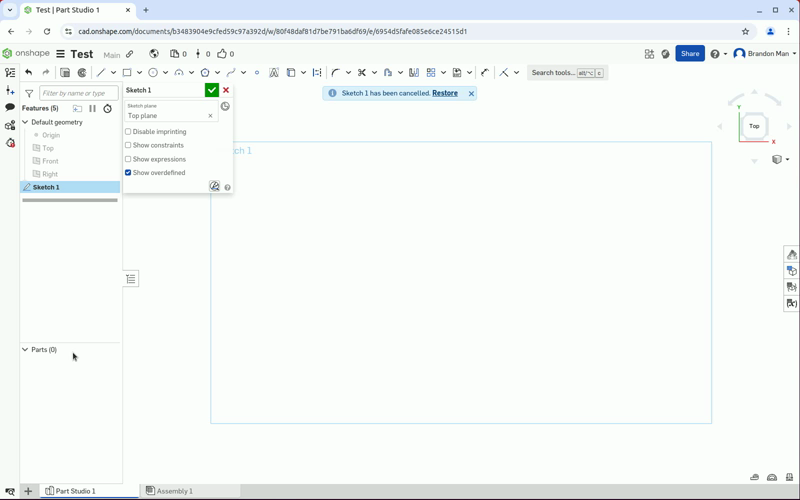
key(y)
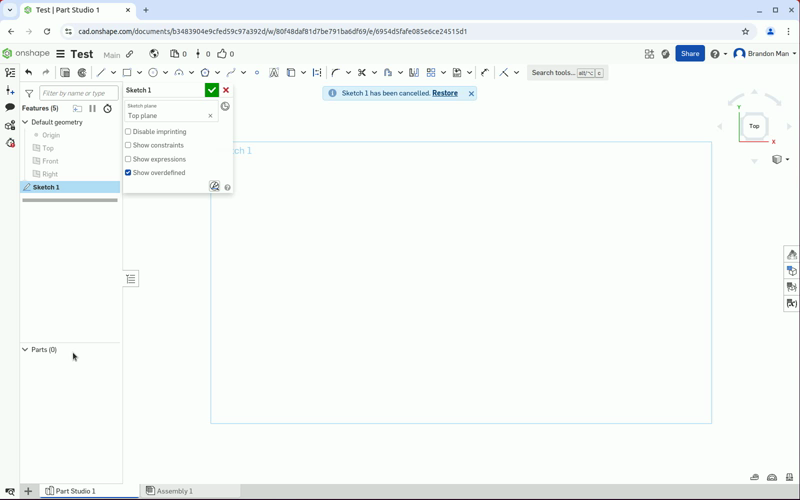
key(l)
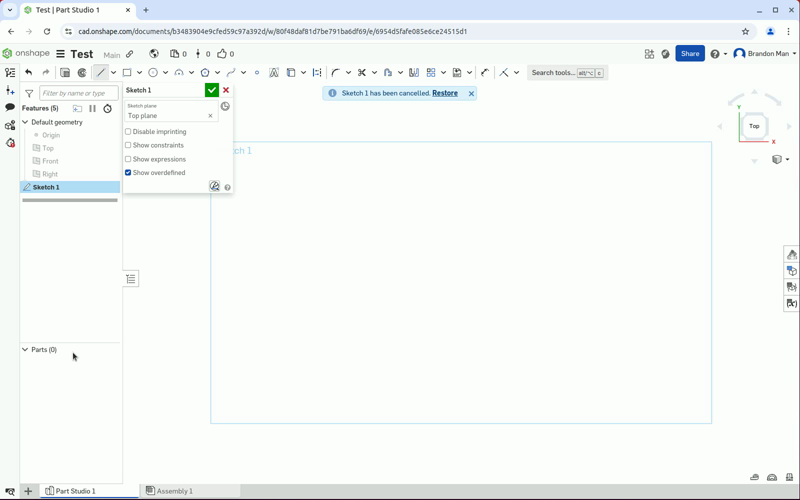
key_down(shift)
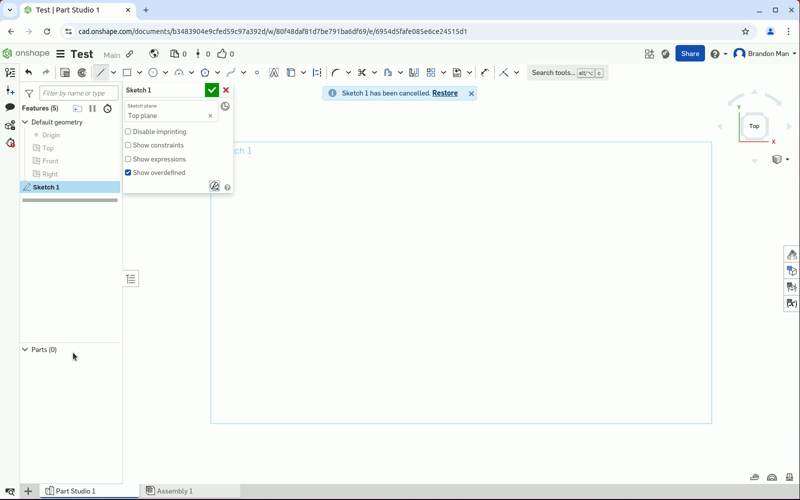
mouse_move(348, 389)
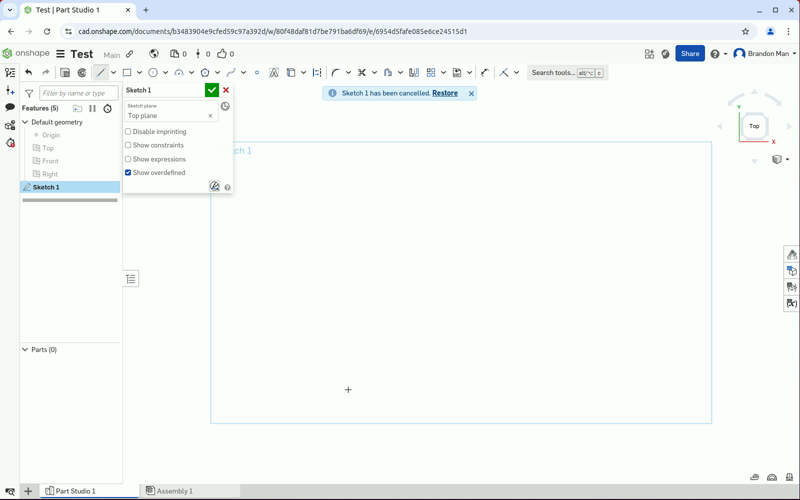
click(348, 389)
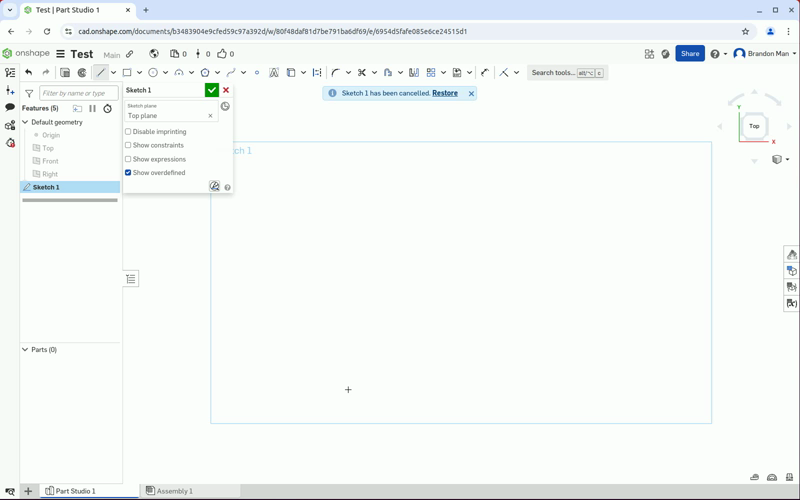
key_up(shift)
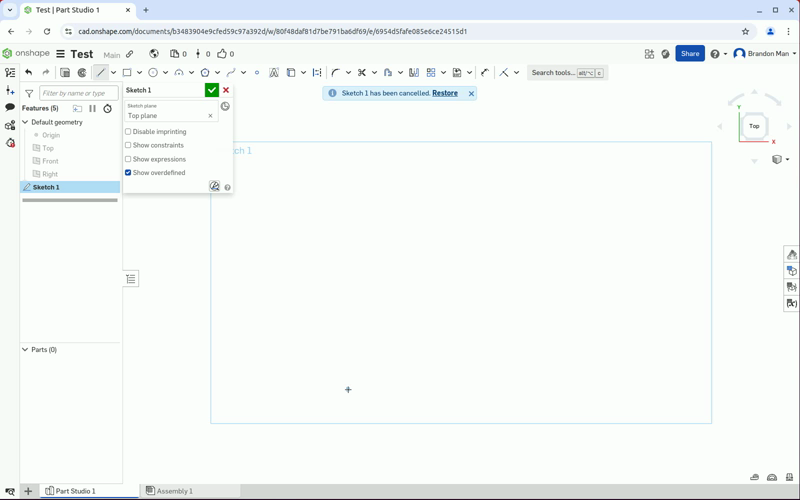
key_down(shift)
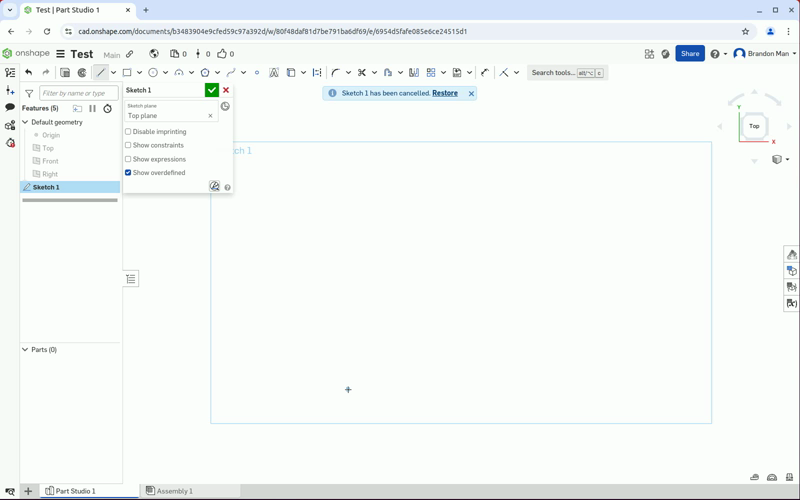
mouse_move(572, 389)
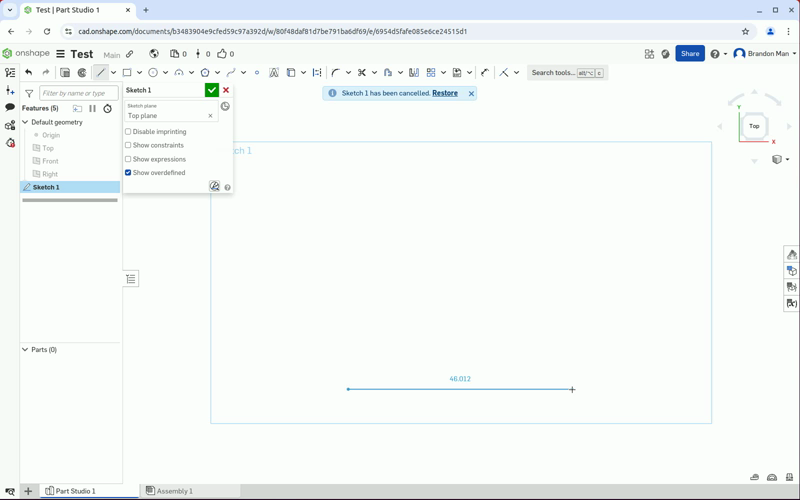
click(572, 389)
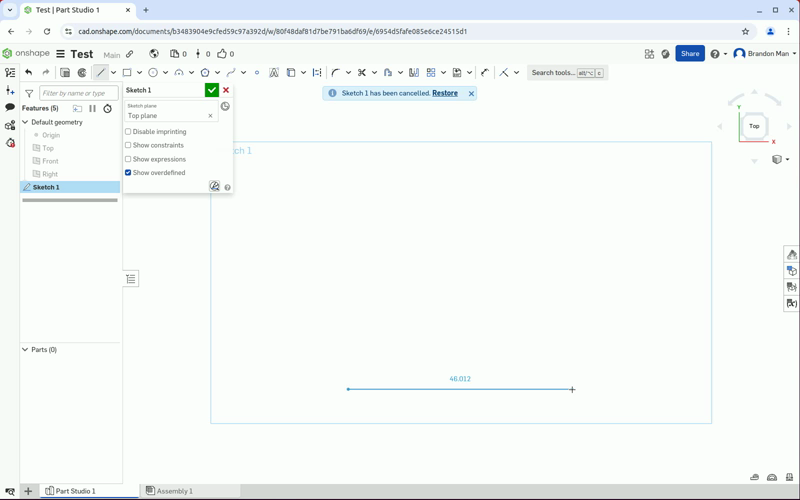
key_up(shift)
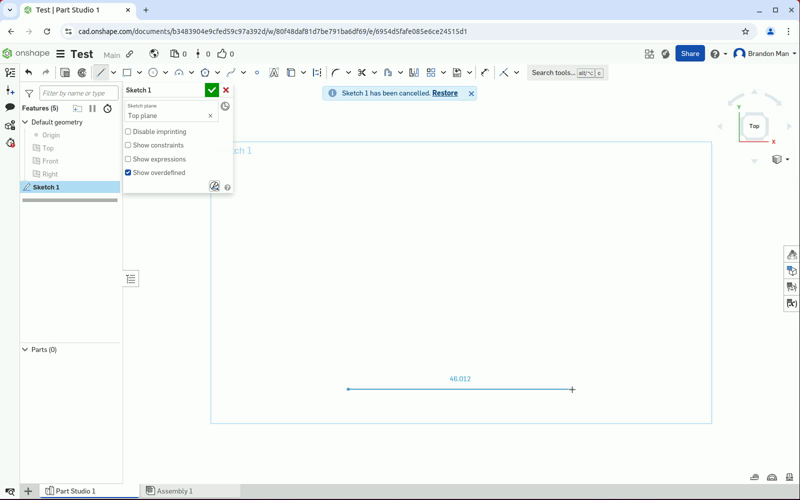
key_down(shift)
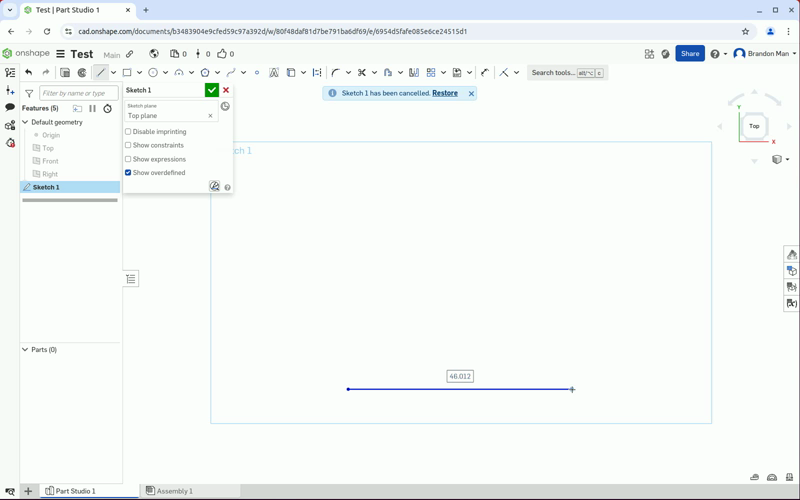
mouse_move(572, 177)
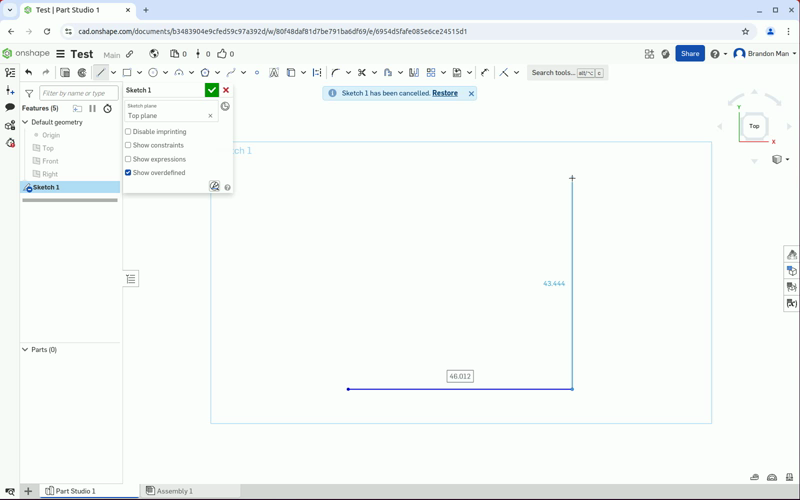
click(572, 177)
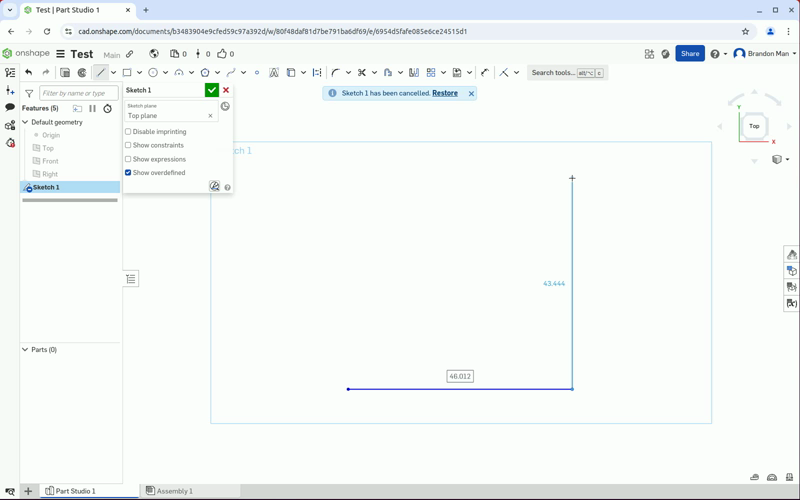
key_up(shift)
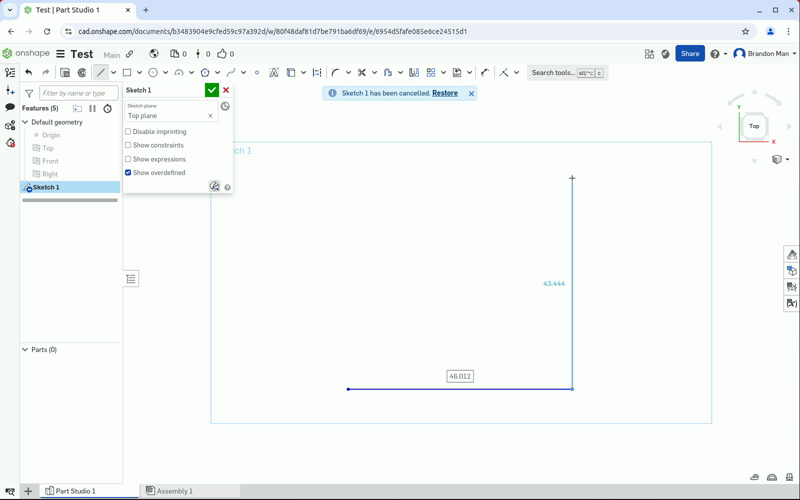
key_down(shift)
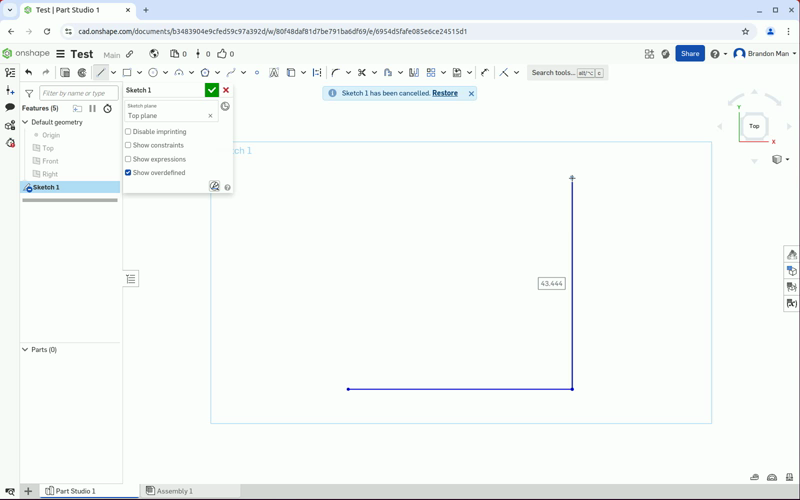
mouse_move(348, 177)
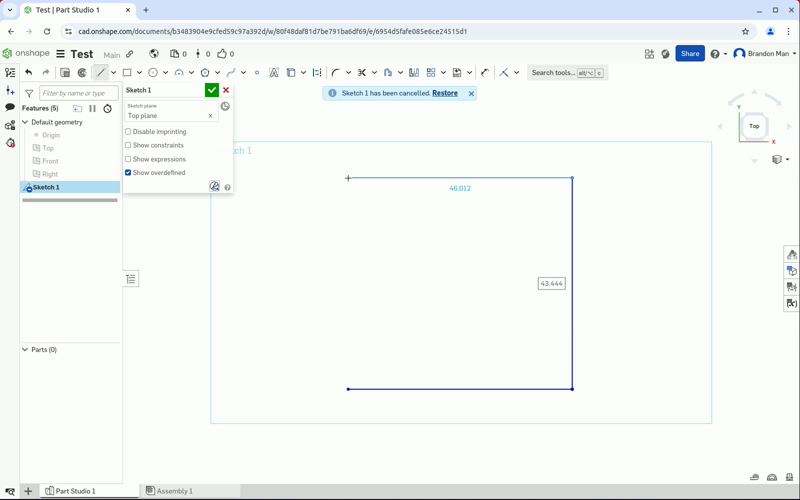
click(348, 177)
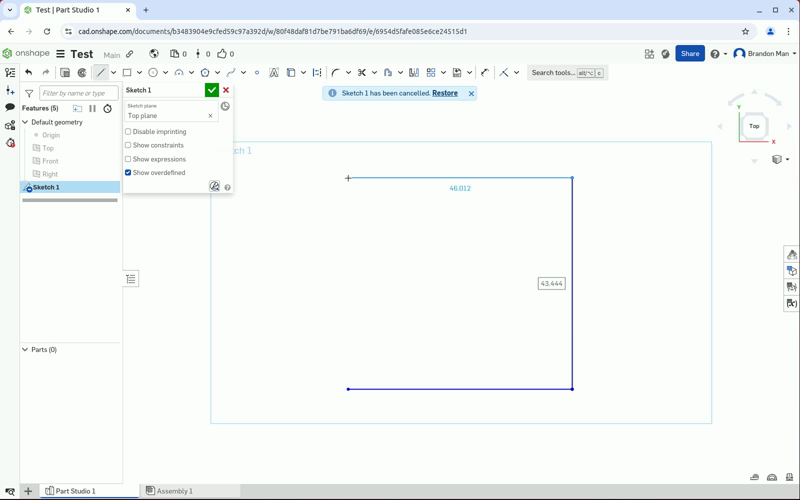
key_up(shift)
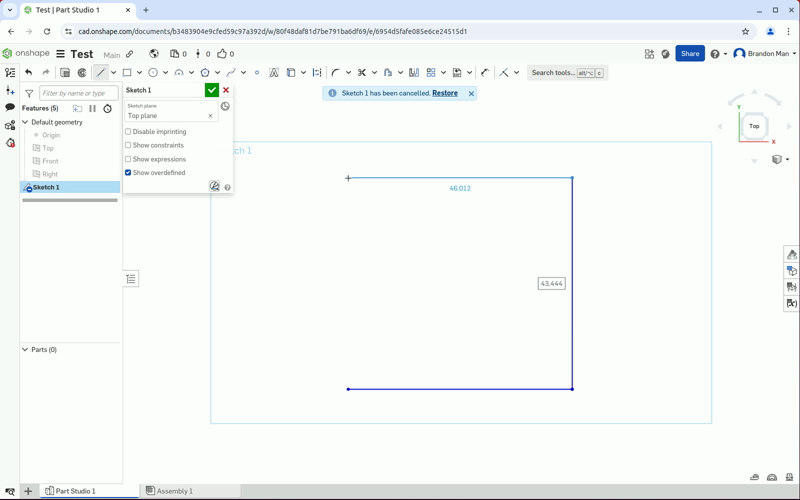
key_down(shift)
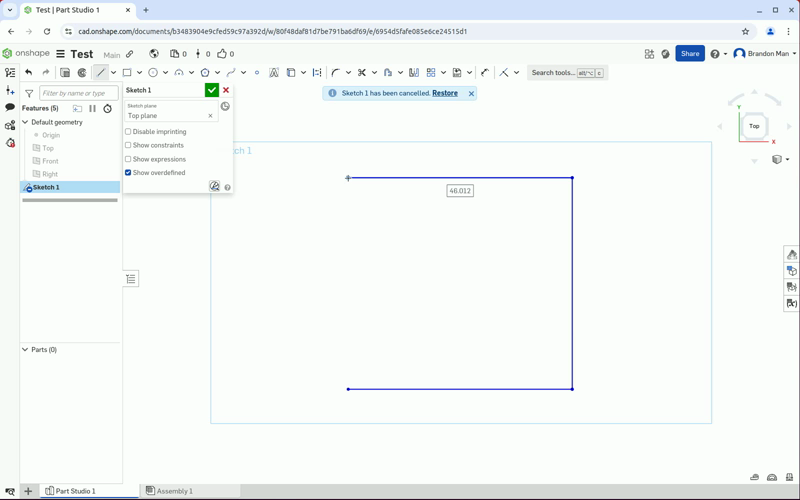
mouse_move(348, 389)
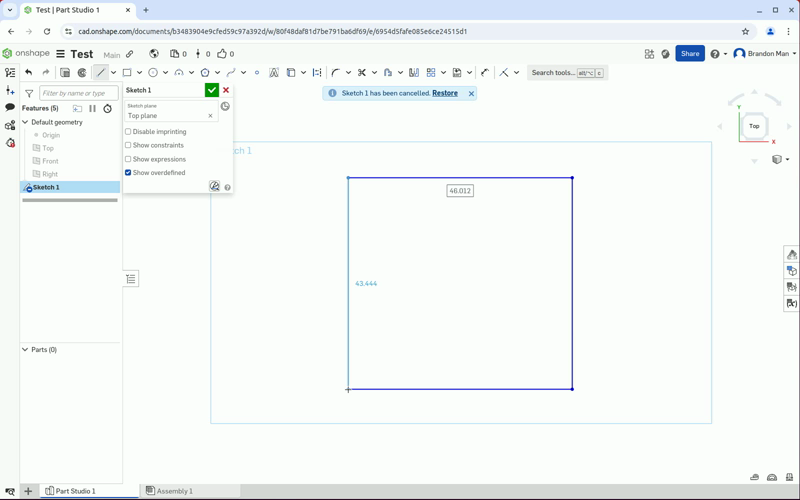
key_up(shift)
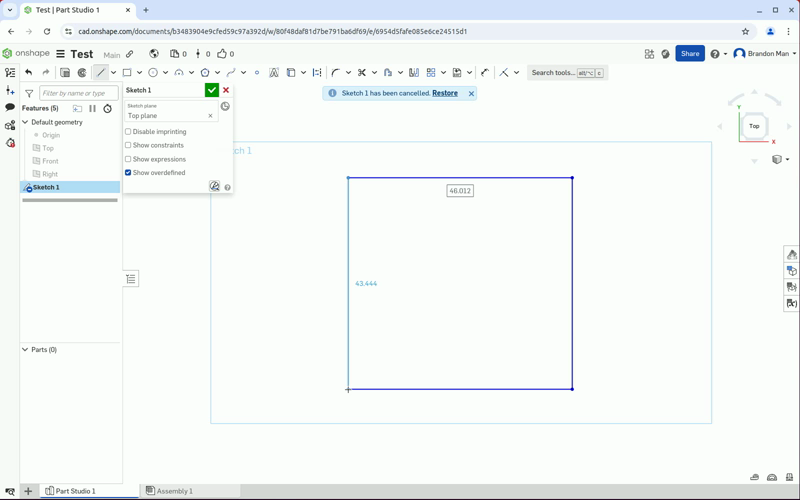
click(348, 389)
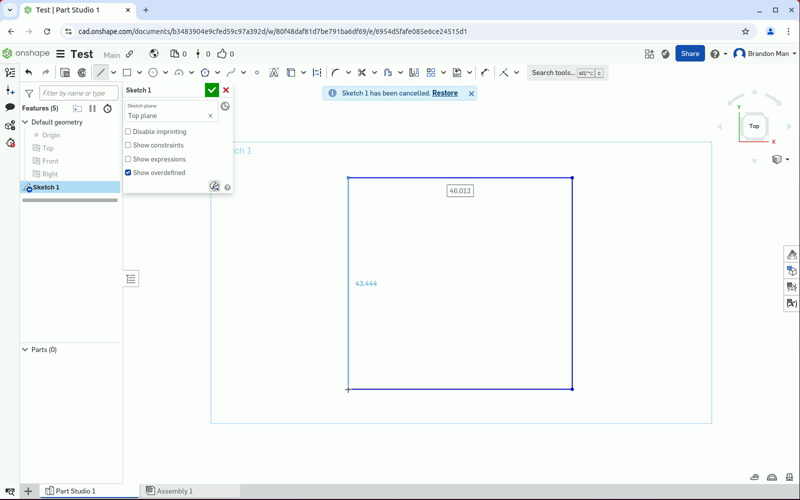
key(esc)
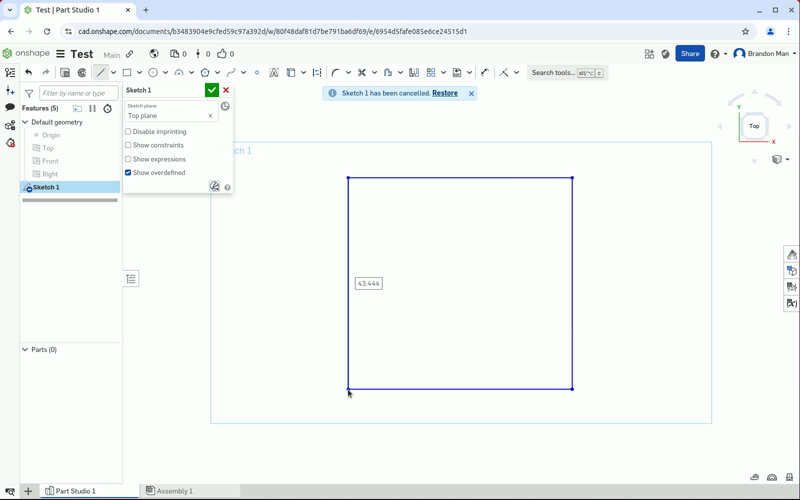
mouse_move(435, 306)
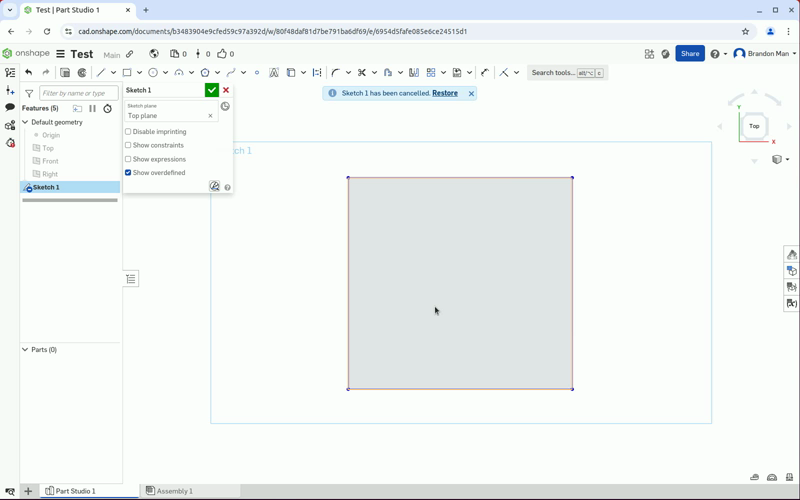
click(435, 306)
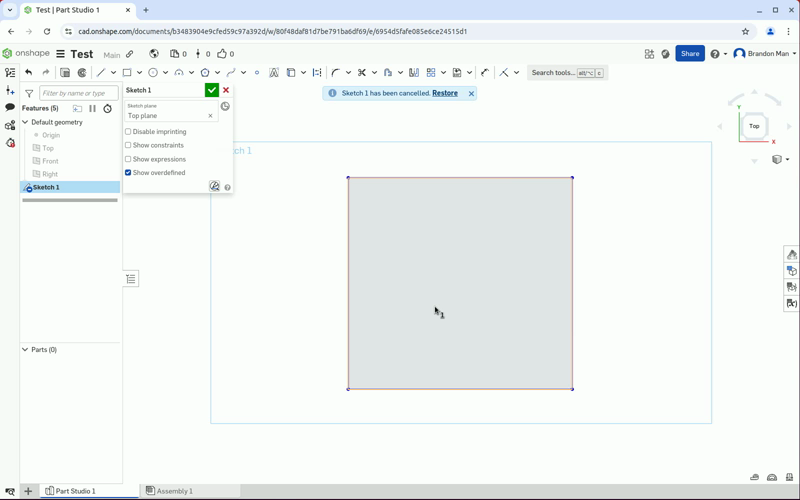
mouse_move(73, 352)
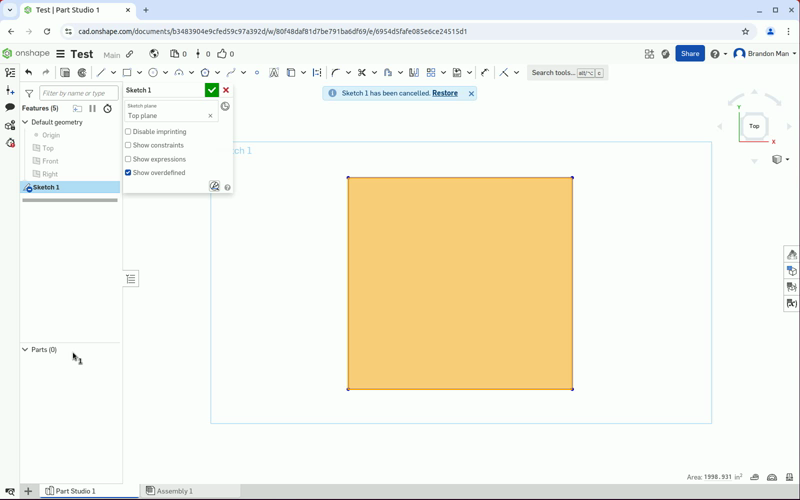
key(shift+y)
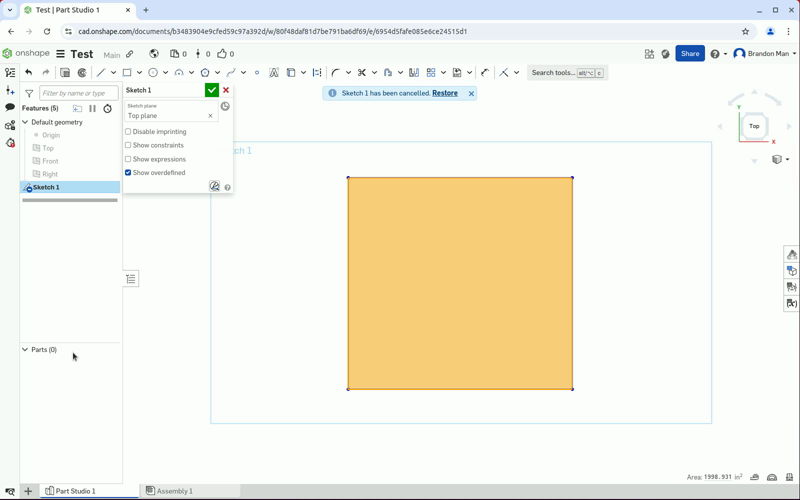
key(shift+e)
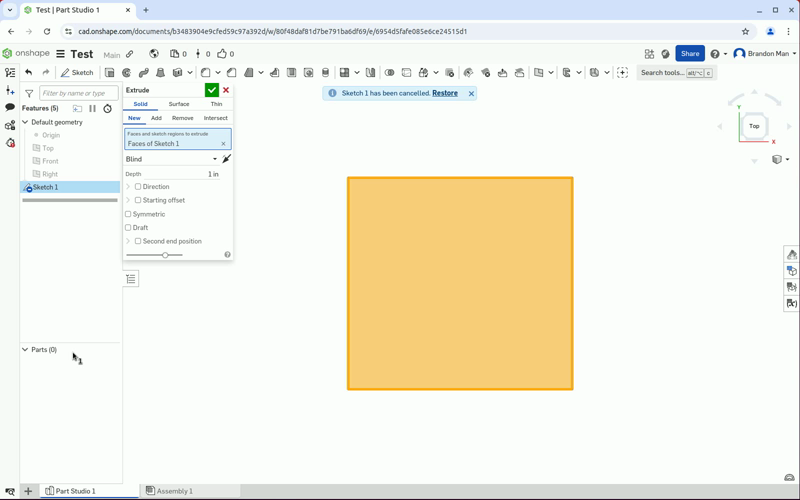
mouse_move(143, 106)
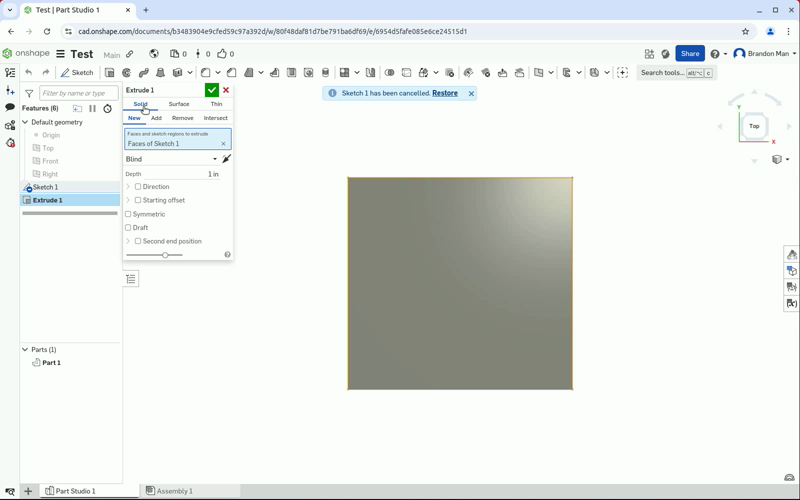
click(143, 106)
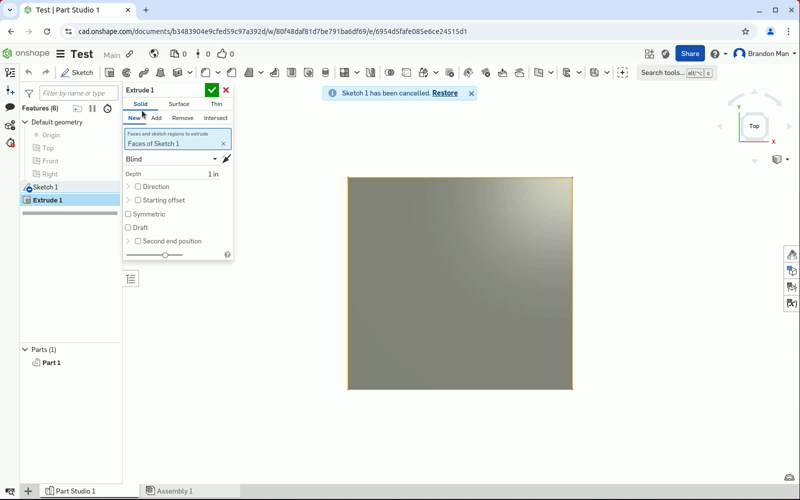
mouse_move(137, 120)
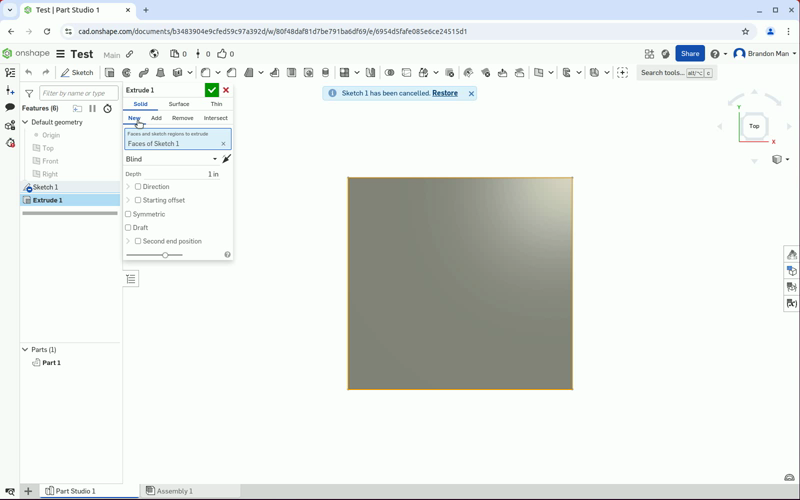
click(137, 120)
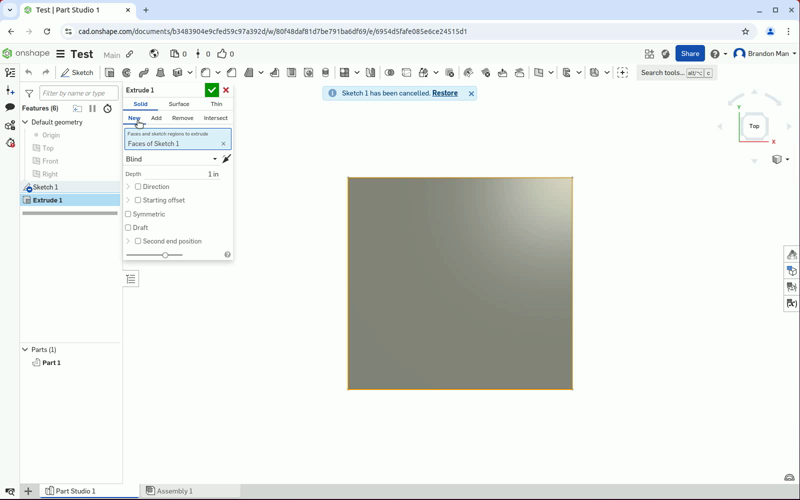
key(tab, 4)
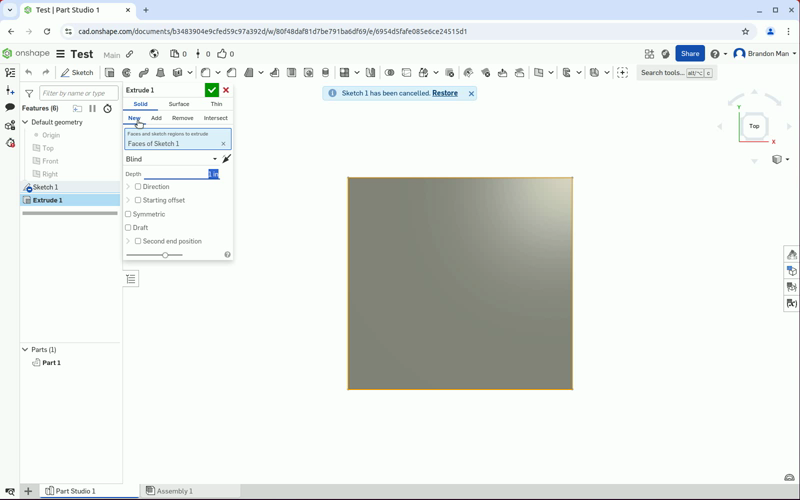
text(2.889)
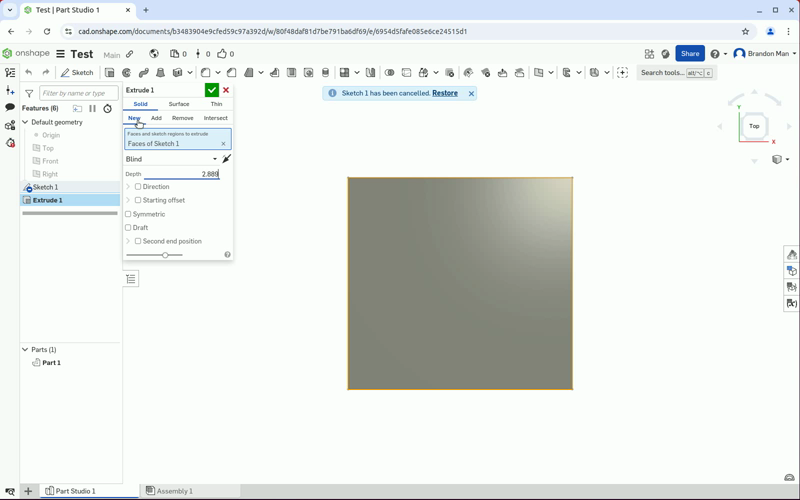
key(enter)
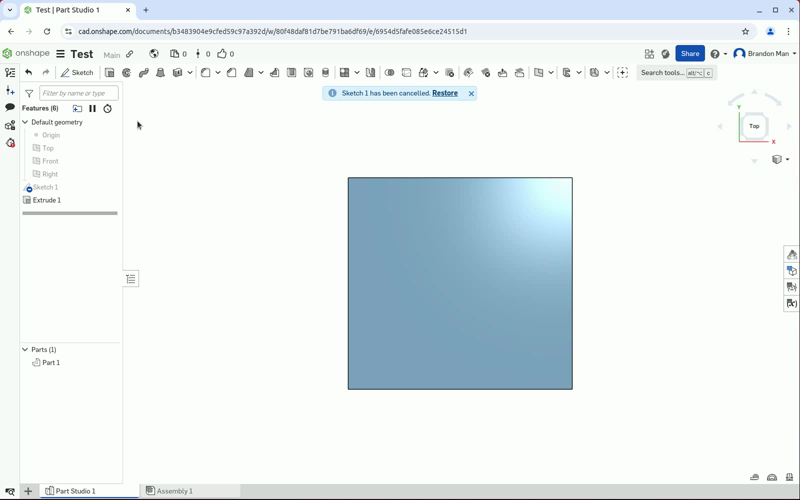
key(shift+h)
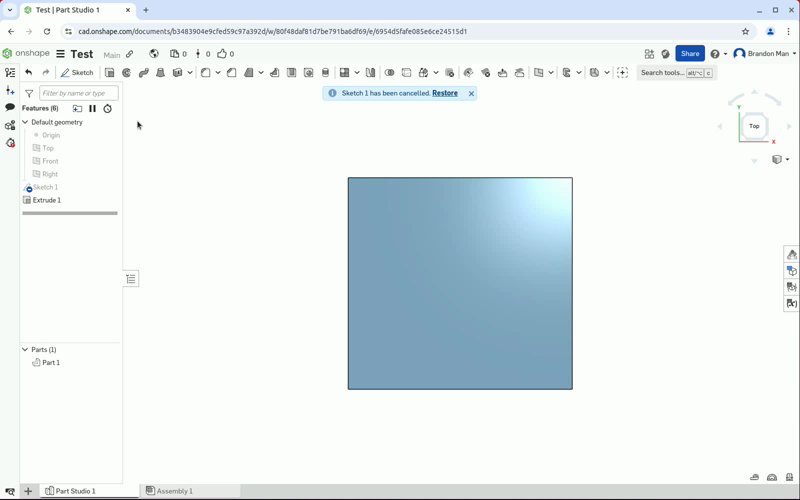
key(shift+h)
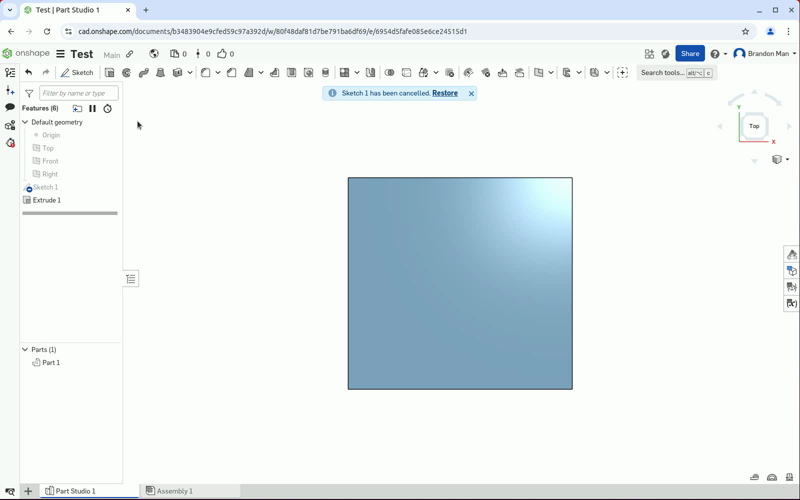
mouse_move(73, 189)
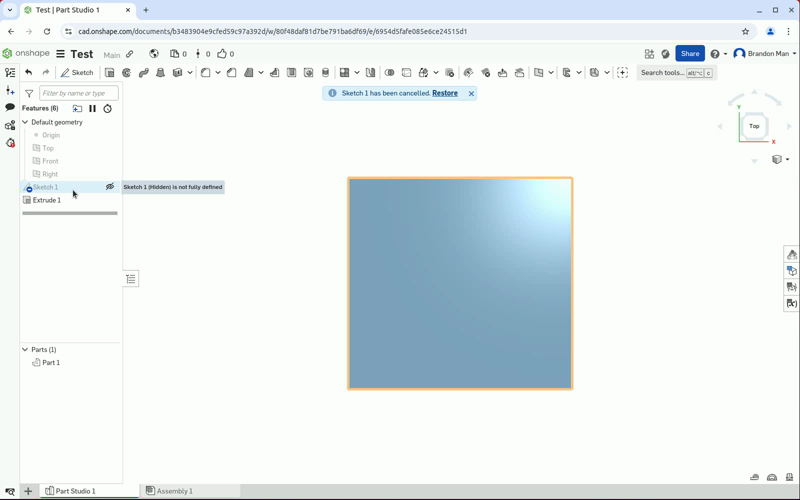
click(73, 189)
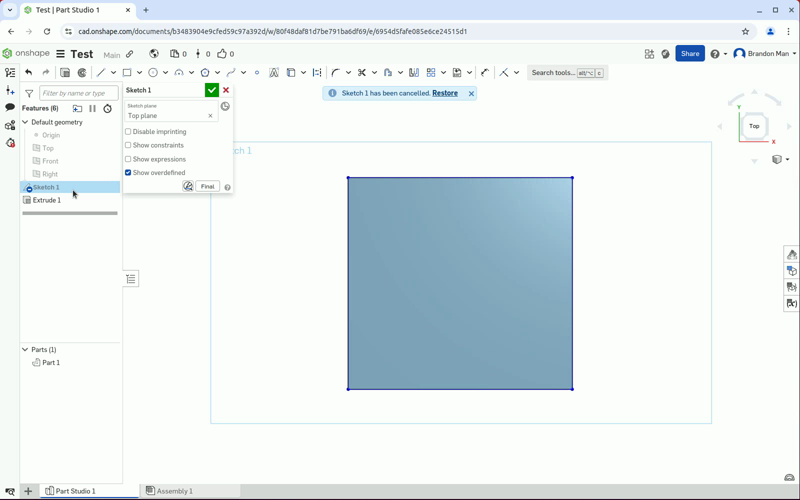
mouse_move(229, 92)
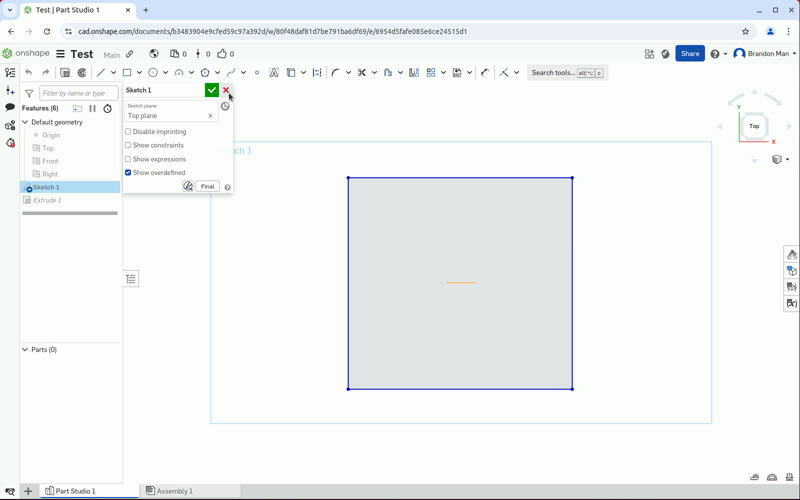
click(229, 92)
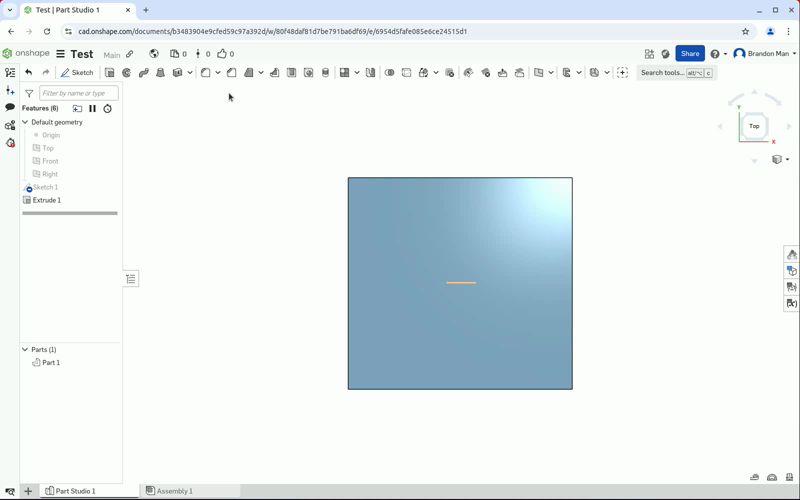
mouse_move(541, 75)
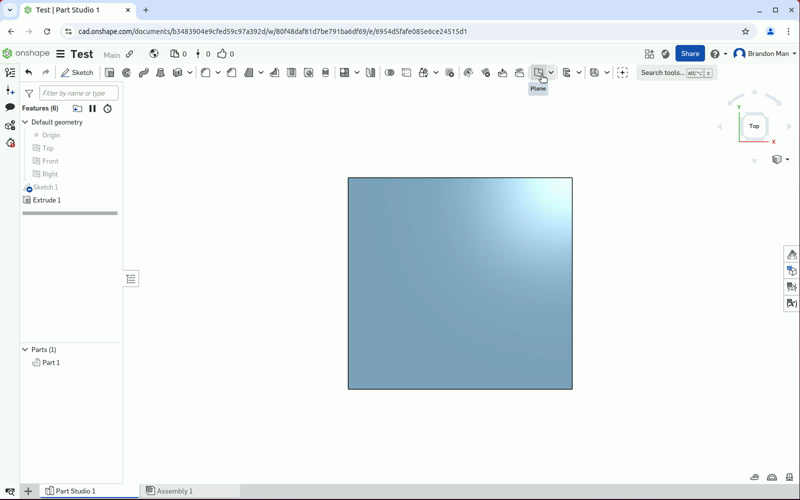
click(541, 75)
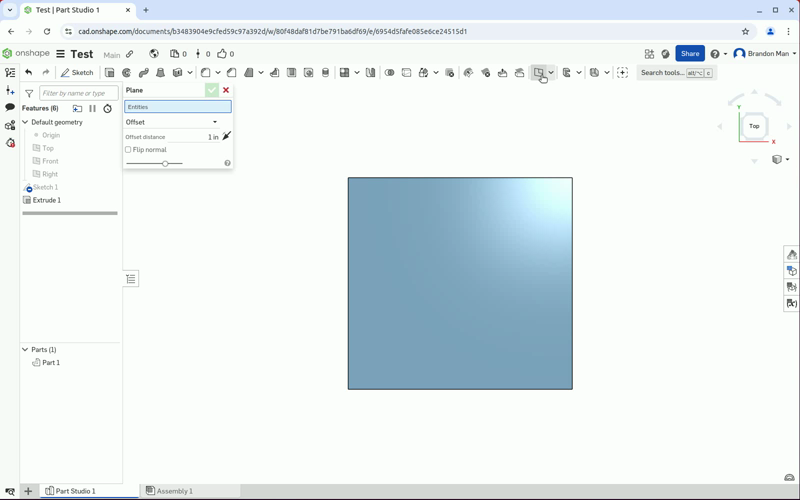
mouse_move(73, 150)
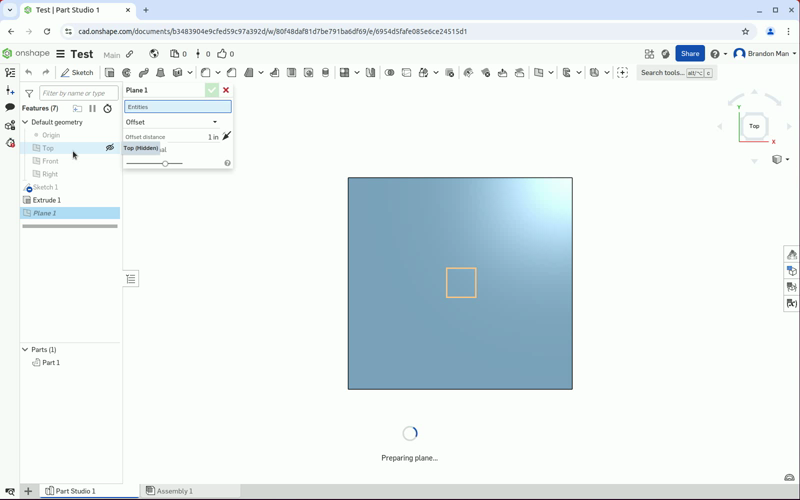
click(73, 150)
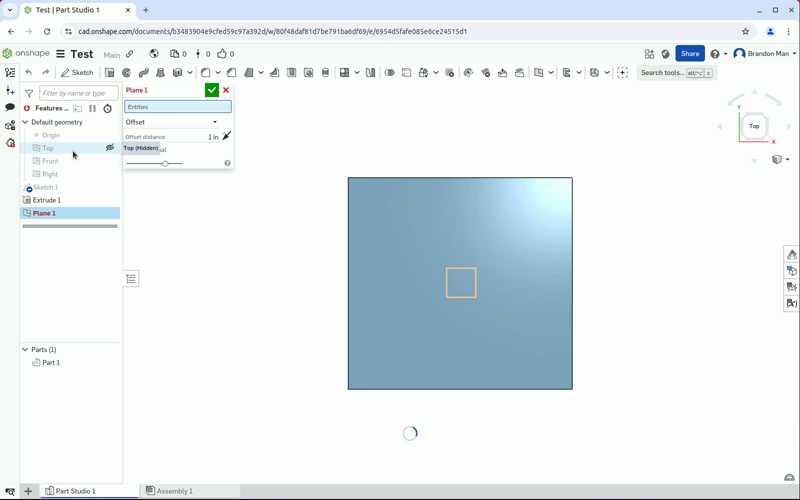
key(tab, 2)
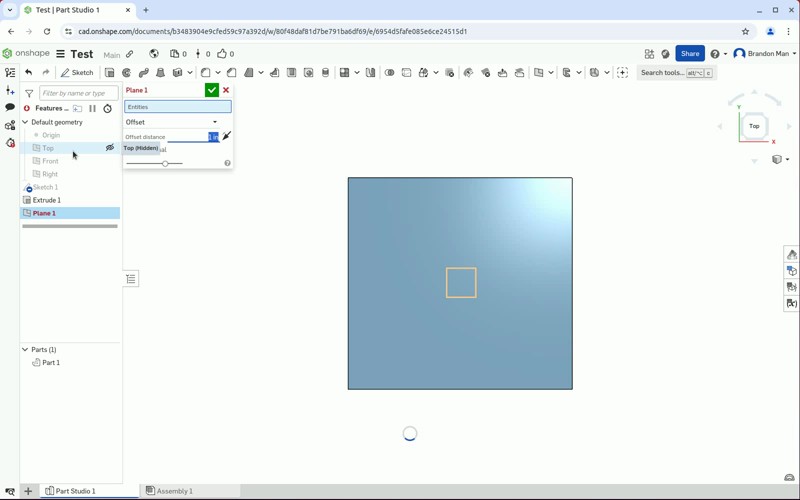
text(2.896)
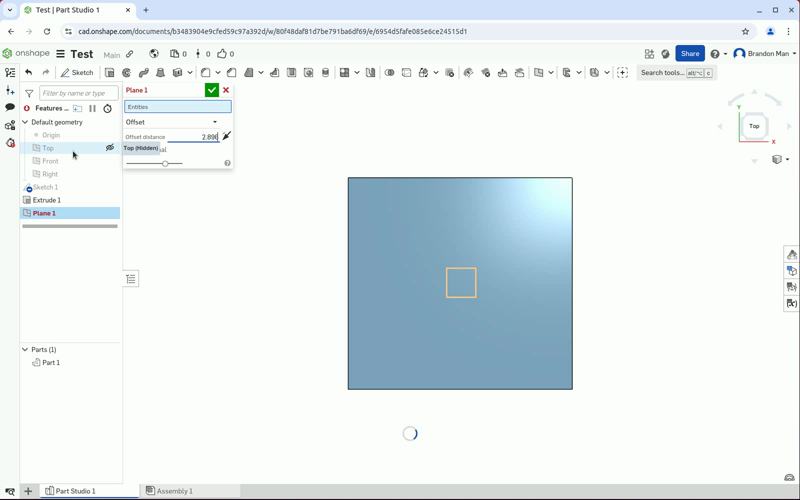
key(enter, 2)
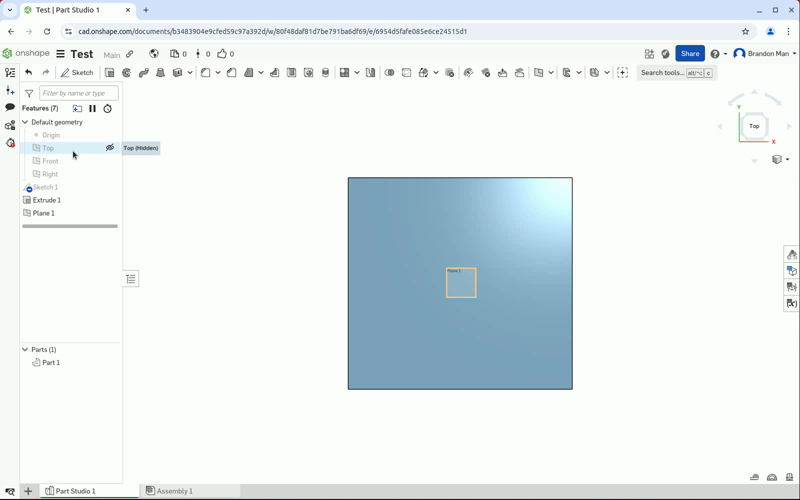
key(shift+s)
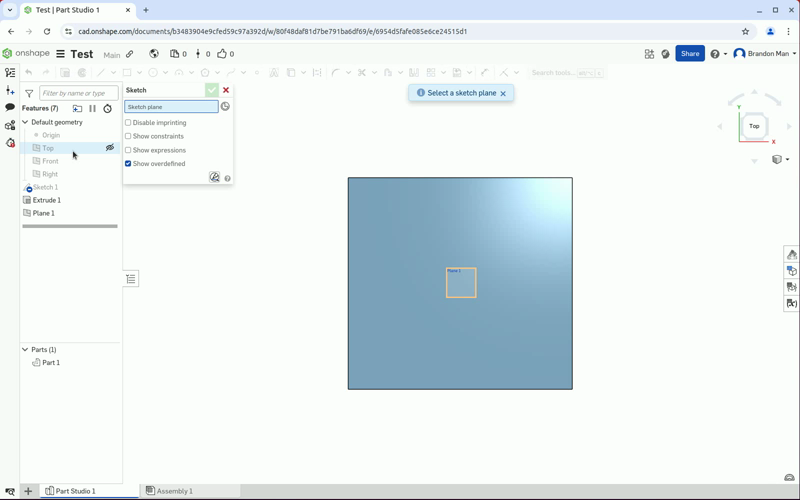
mouse_move(73, 215)
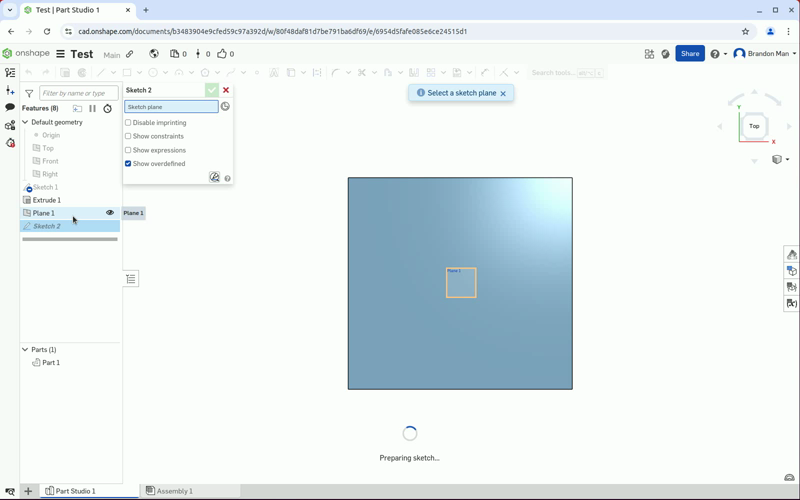
click(73, 215)
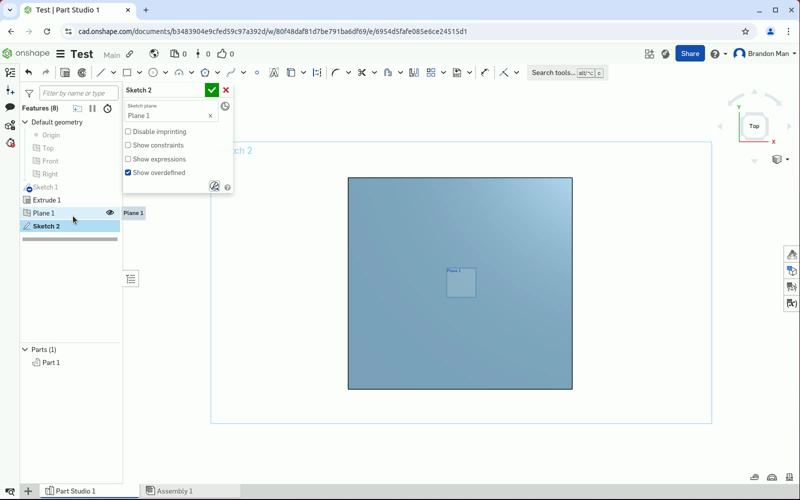
mouse_move(73, 352)
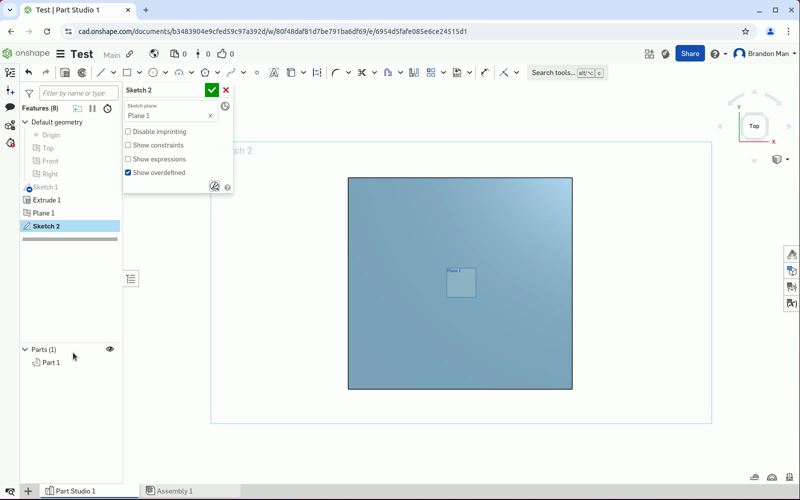
key(y)
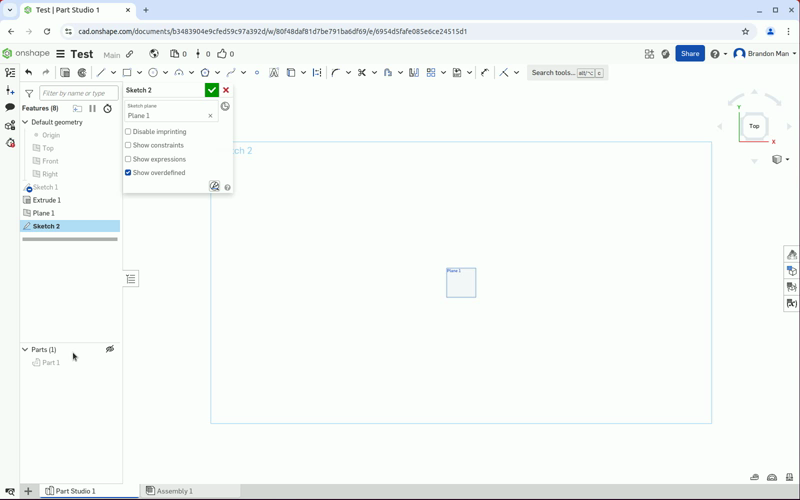
key(l)
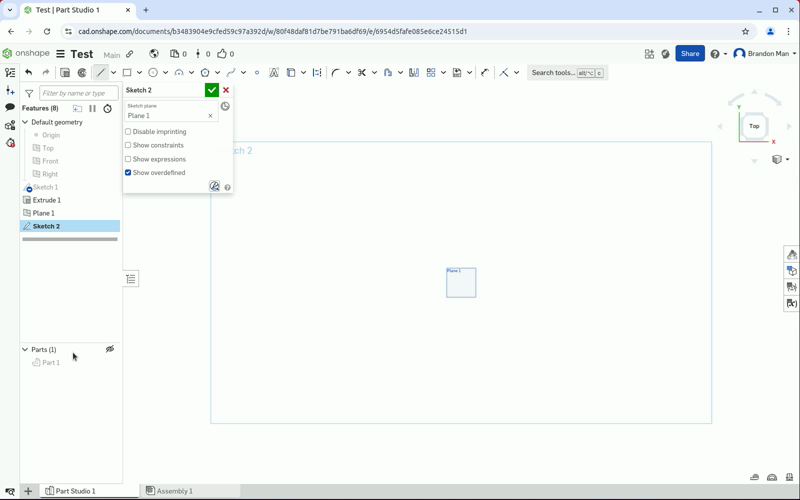
key_down(shift)
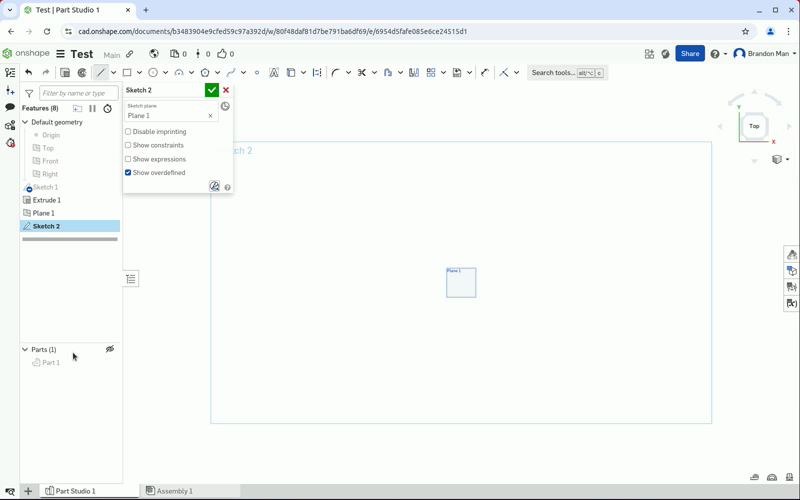
mouse_move(369, 368)
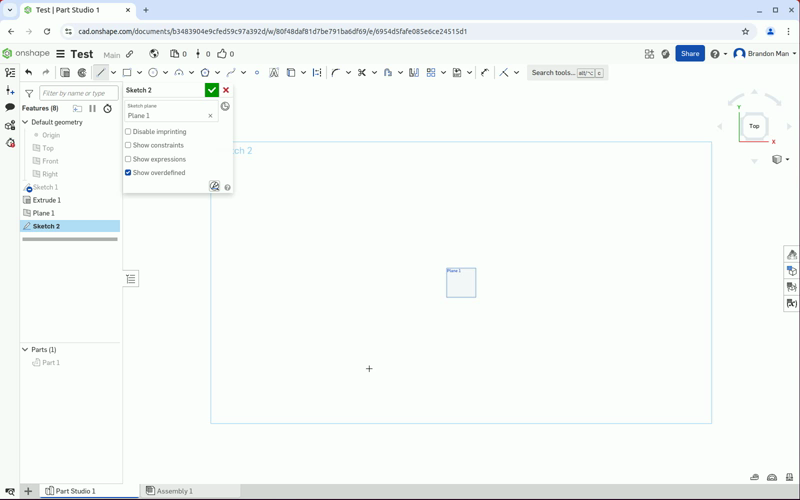
click(369, 368)
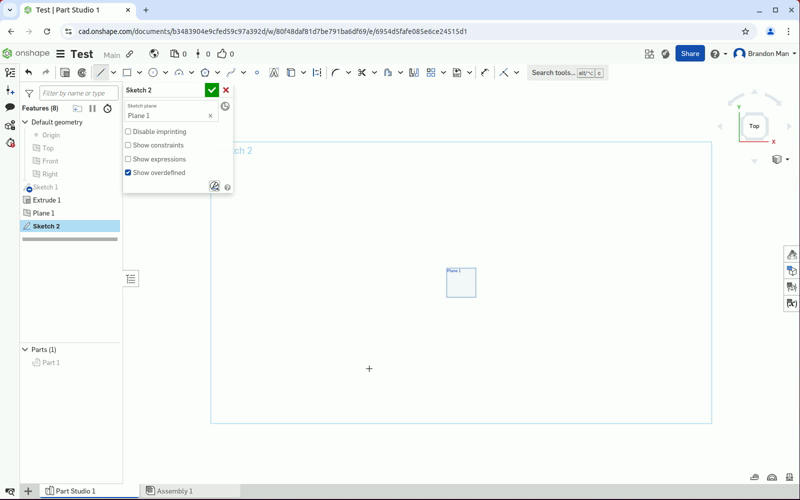
key_up(shift)
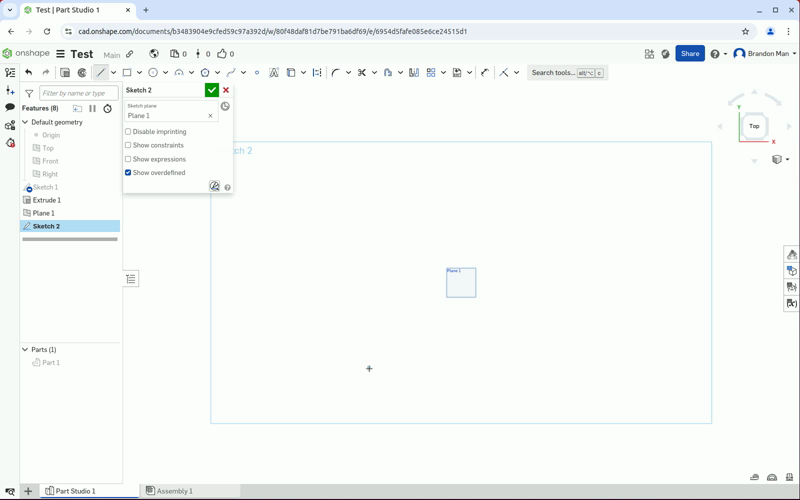
key_down(shift)
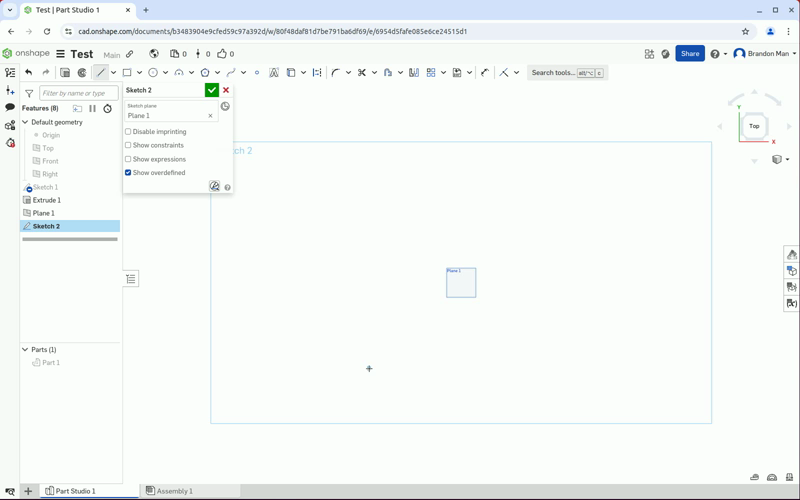
mouse_move(550, 368)
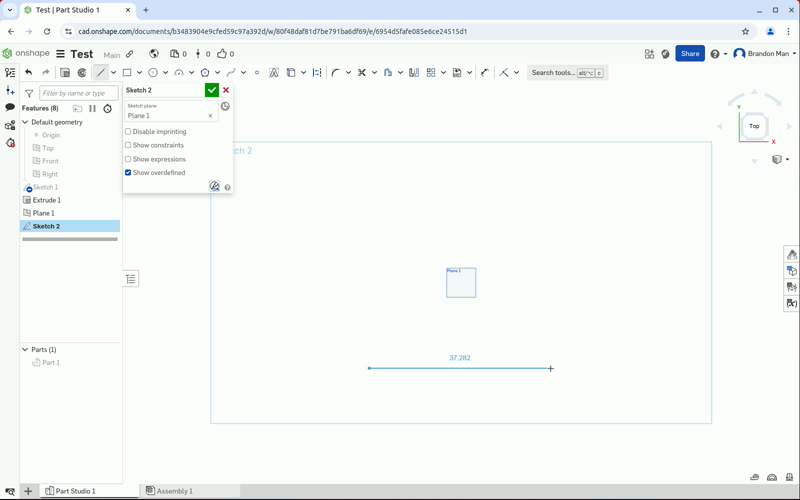
click(550, 368)
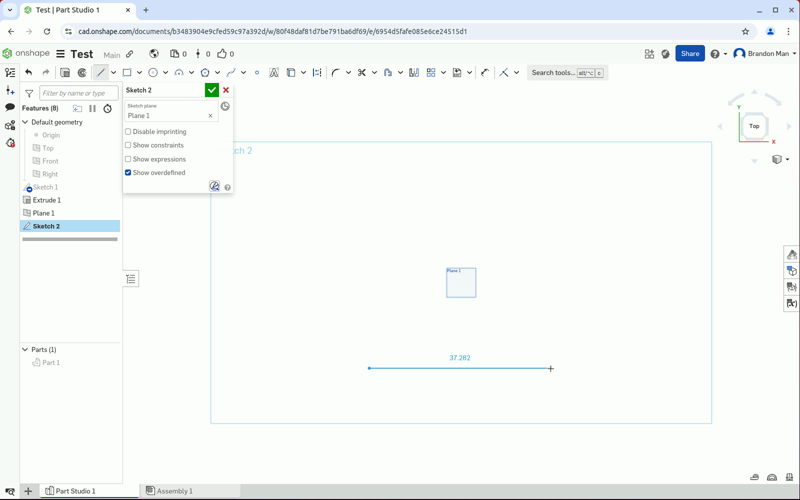
key_up(shift)
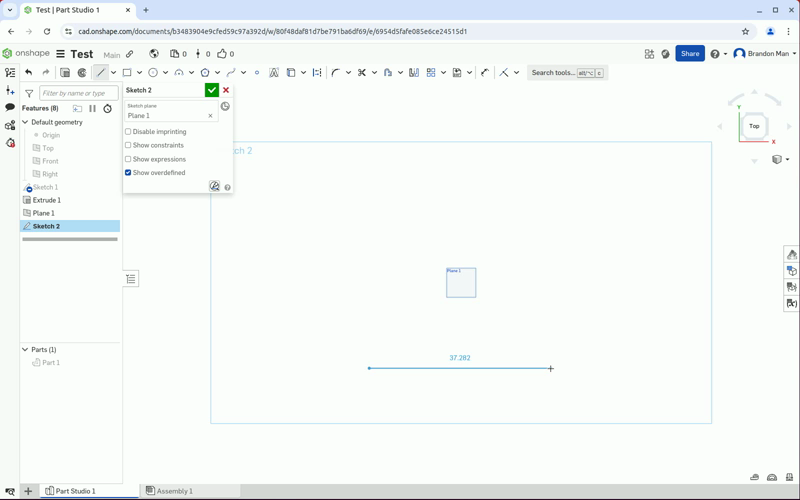
key_down(shift)
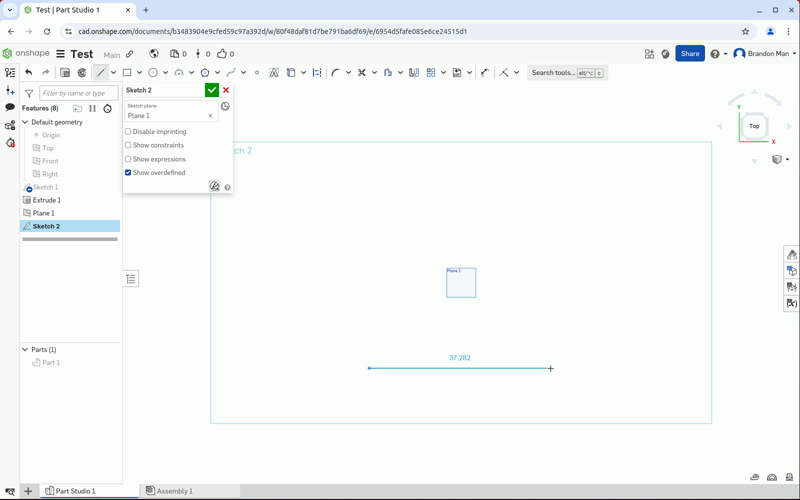
mouse_move(550, 198)
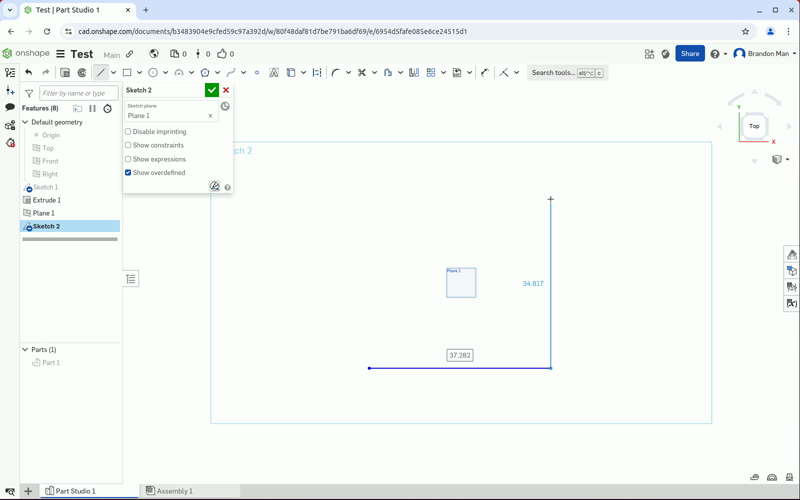
click(550, 198)
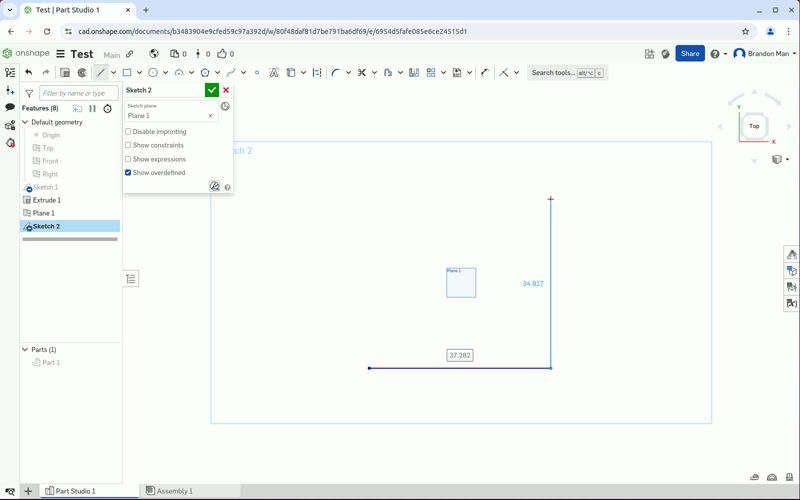
key_up(shift)
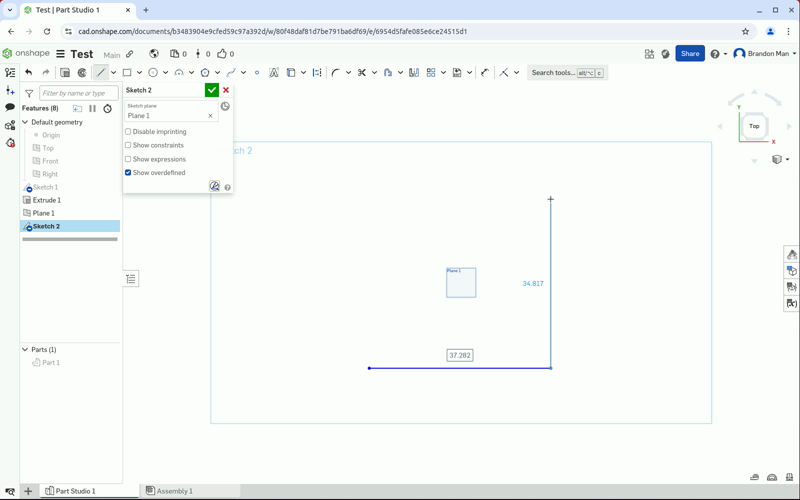
key_down(shift)
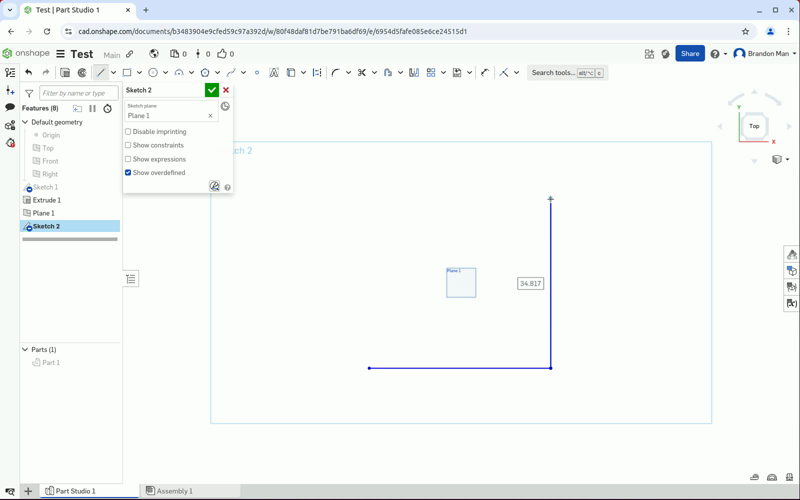
mouse_move(369, 198)
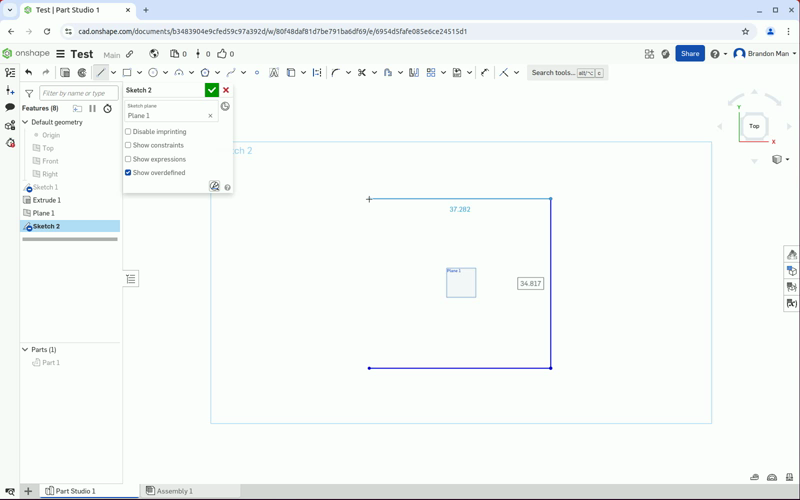
click(369, 198)
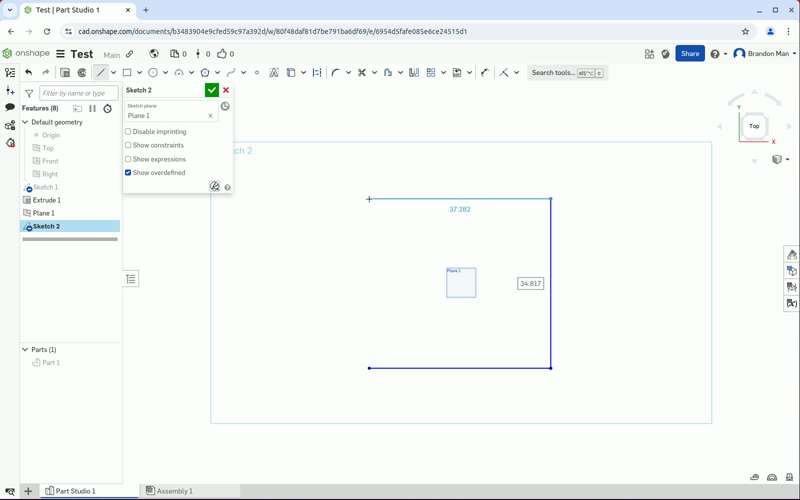
key_up(shift)
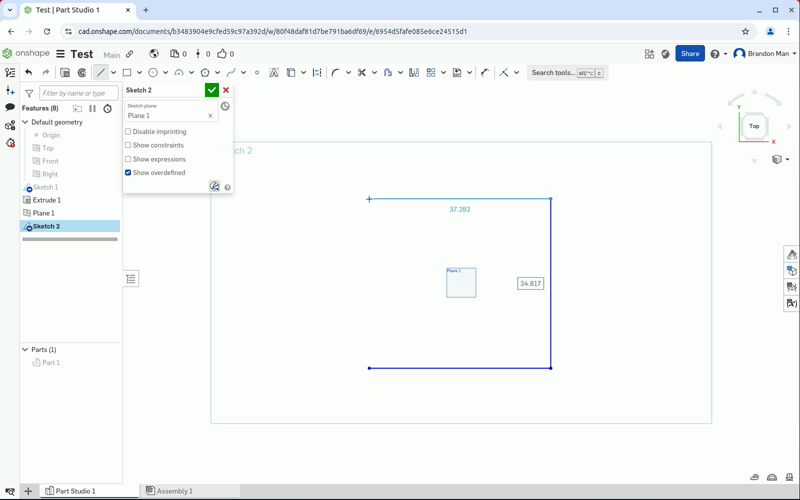
key_down(shift)
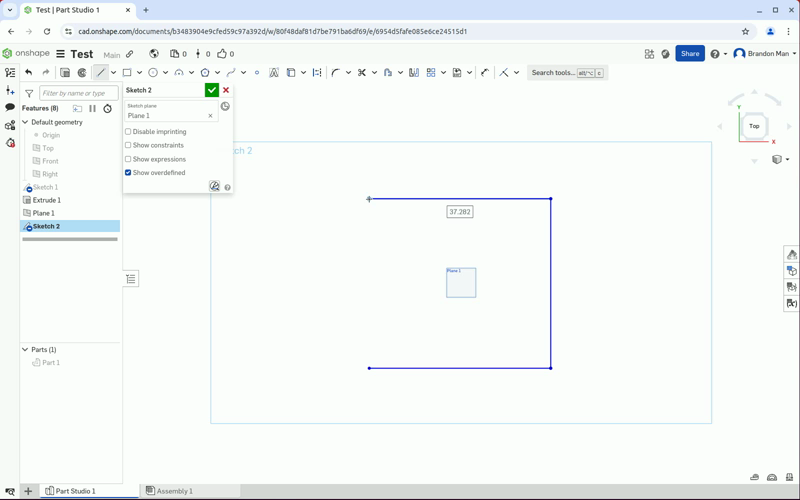
mouse_move(369, 368)
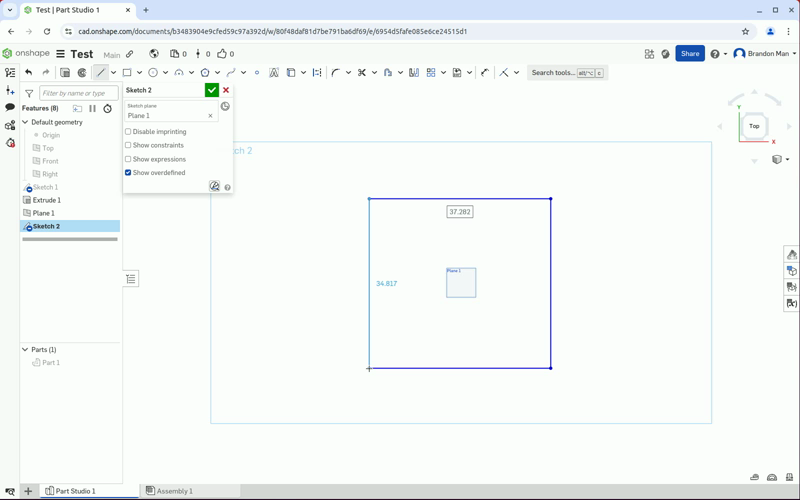
key_up(shift)
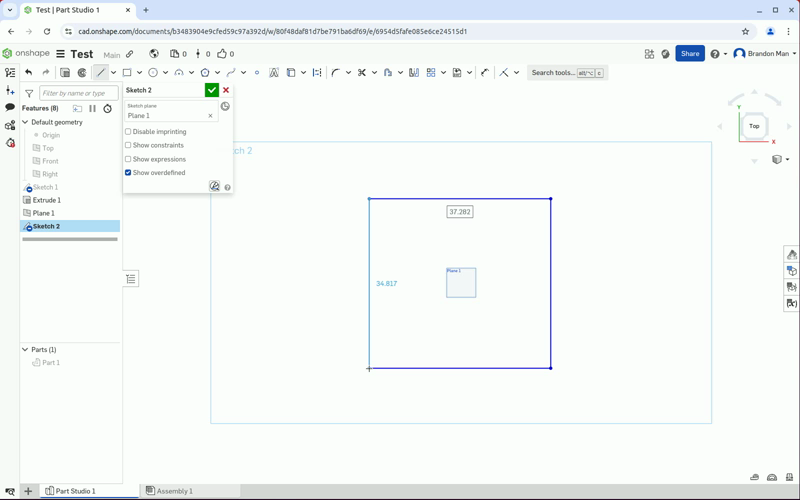
click(369, 368)
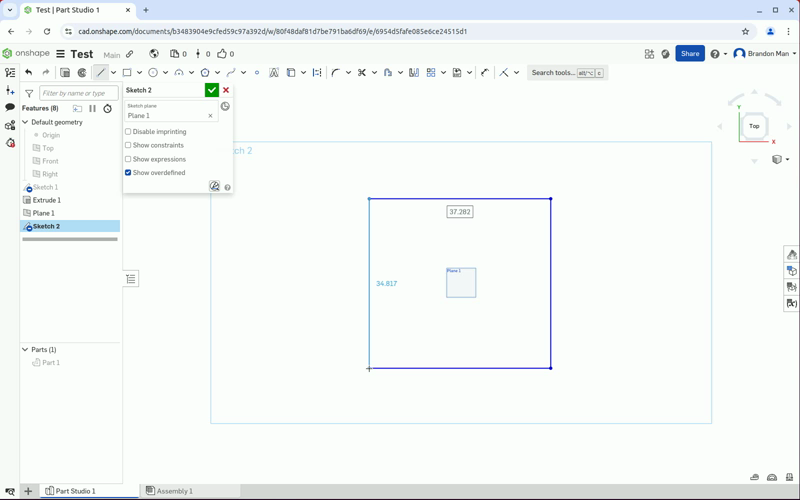
key(esc)
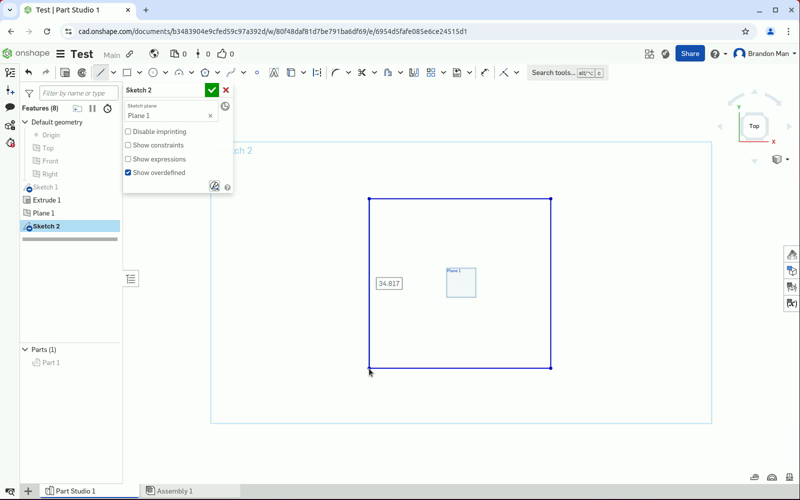
mouse_move(438, 282)
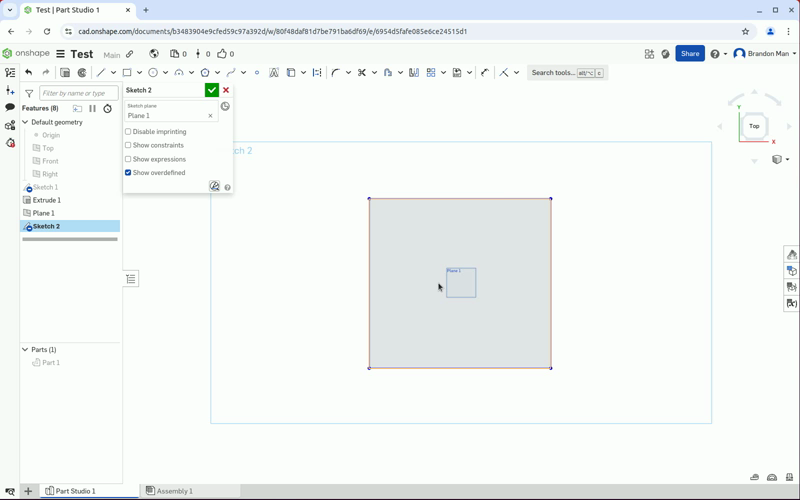
click(438, 282)
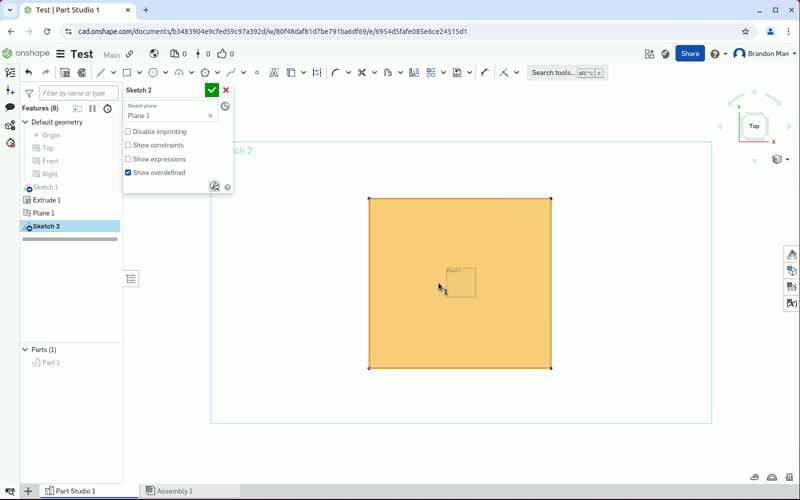
mouse_move(73, 352)
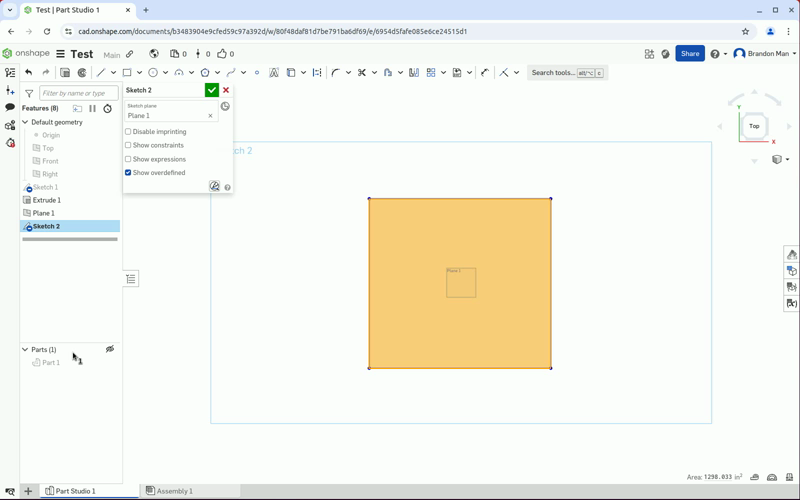
key(shift+y)
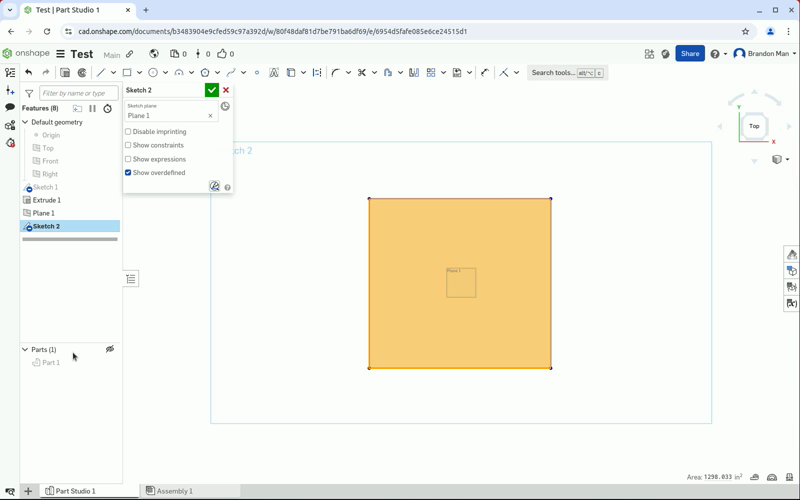
key(shift+e)
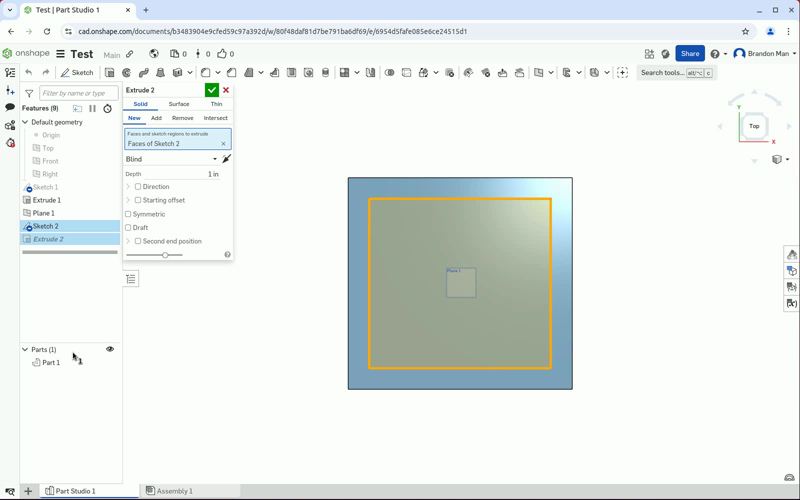
mouse_move(143, 106)
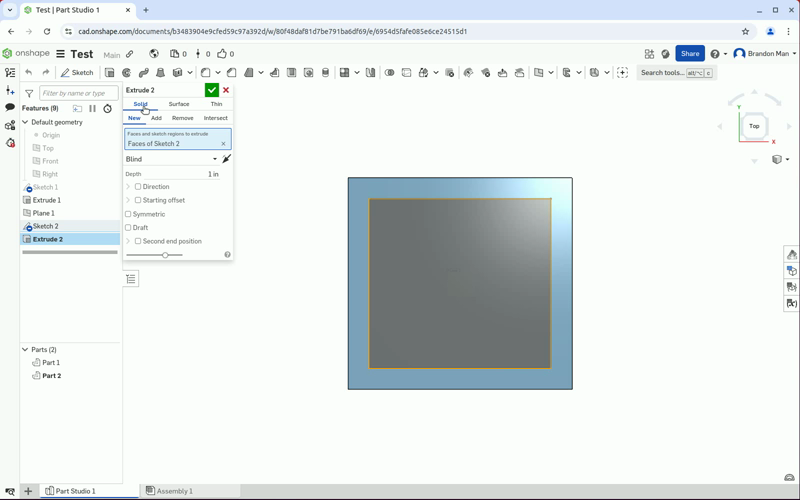
click(143, 106)
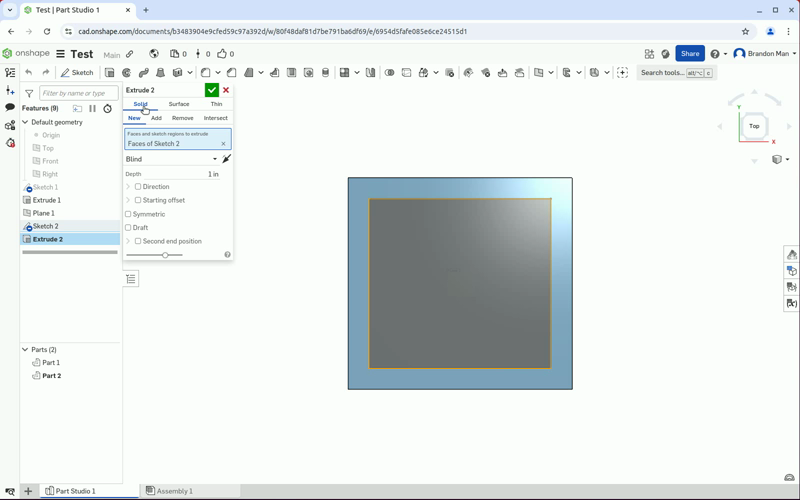
mouse_move(186, 120)
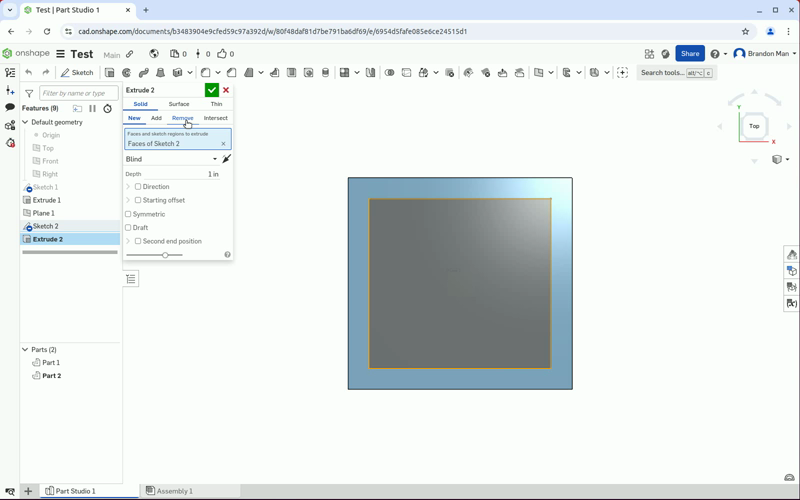
click(186, 120)
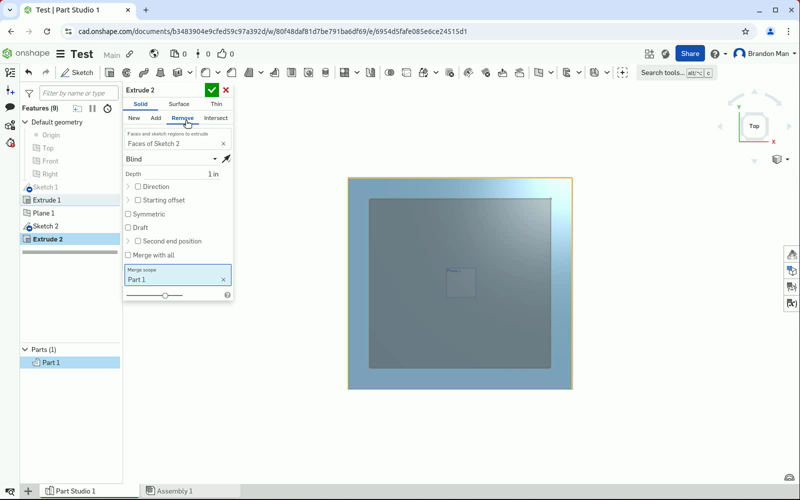
key(tab, 4)
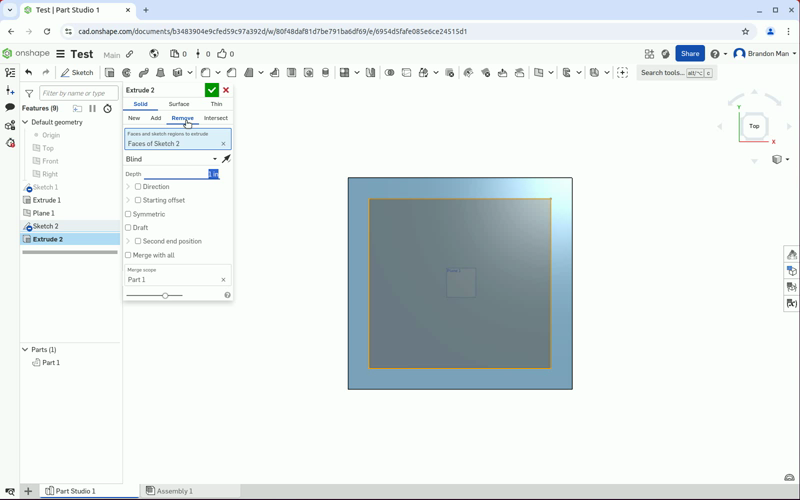
text(1.444)
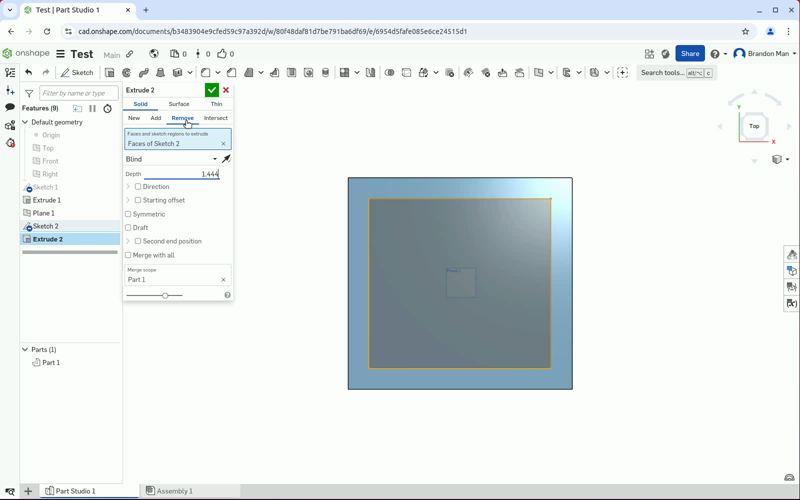
key(tab, 6)
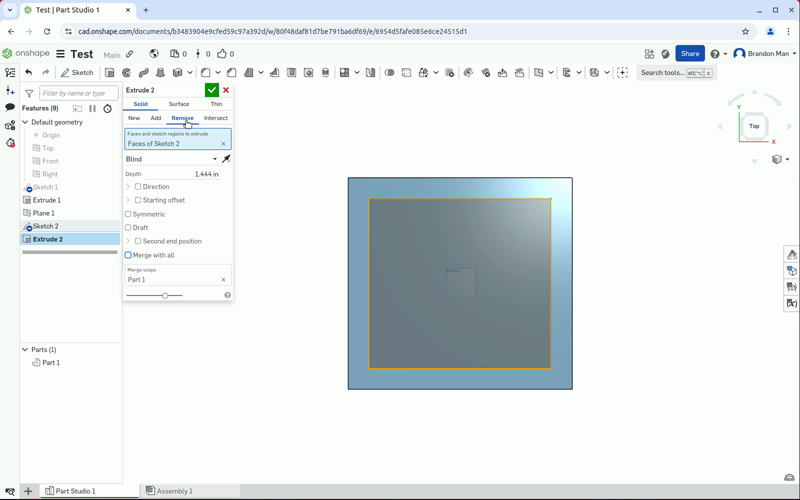
key(space)
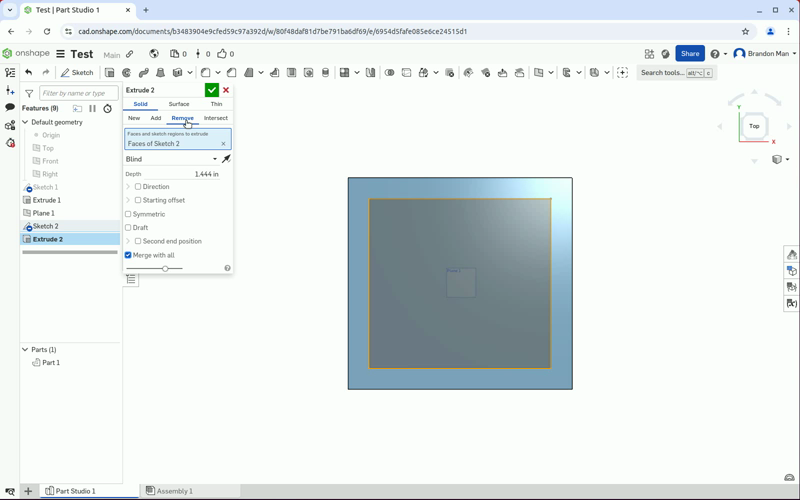
key(enter)
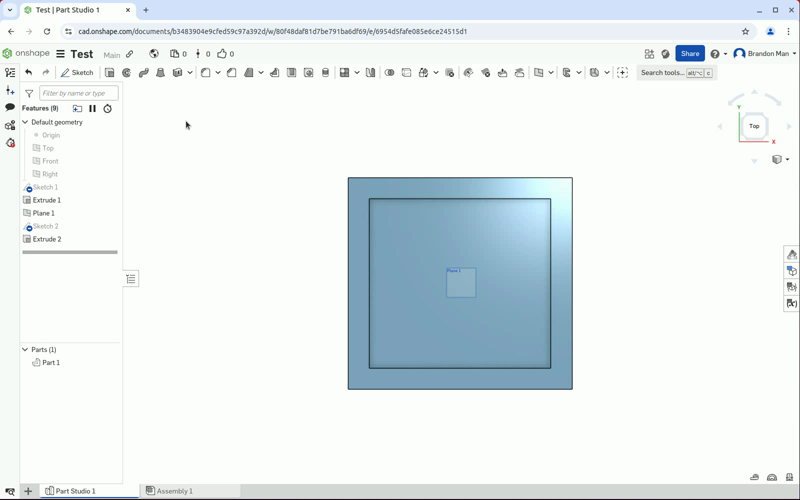
key(shift+h)
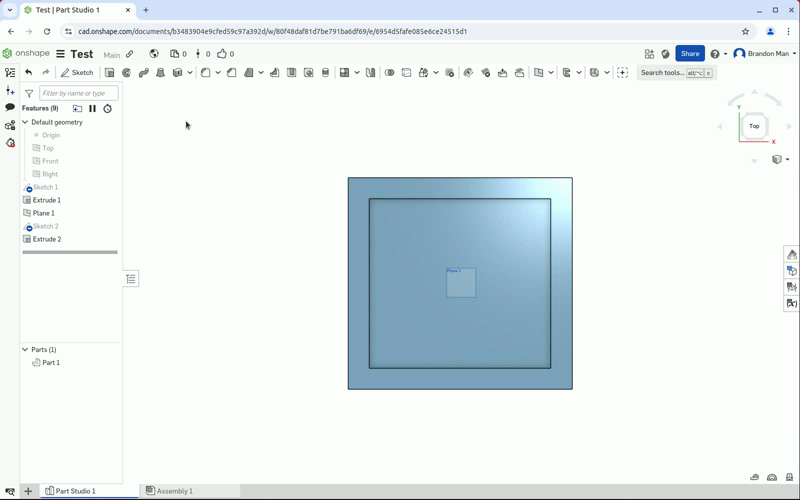
key(shift+h)
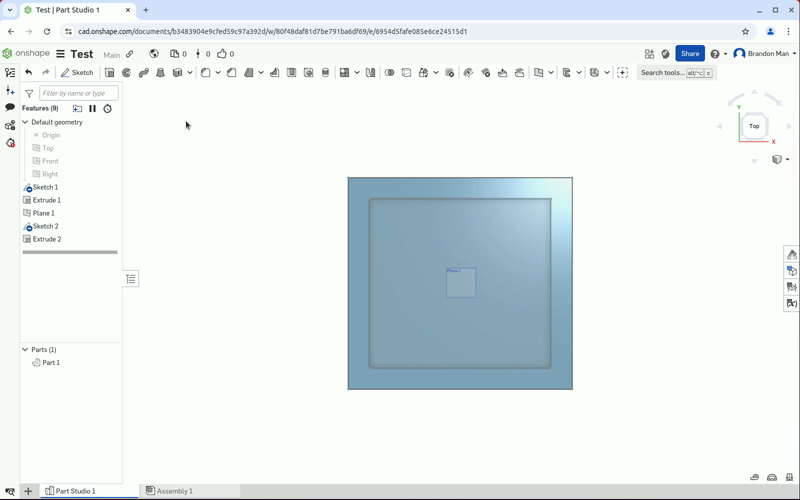
key(shift+7)
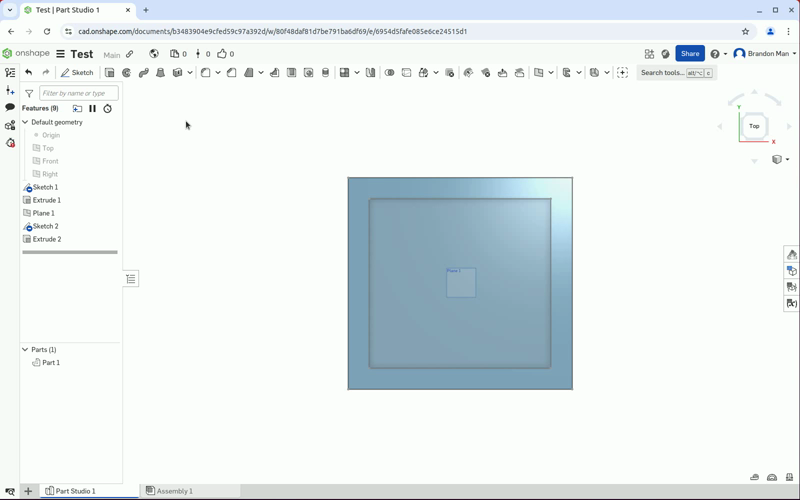
key(up, 3)
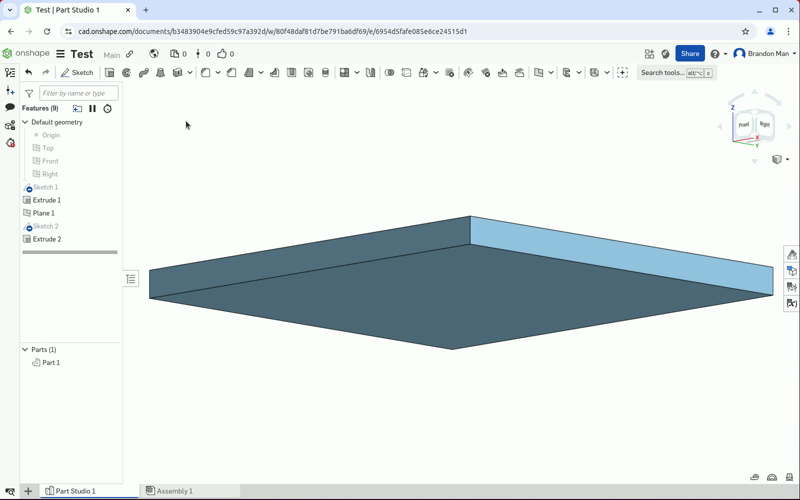
key(left, 3)
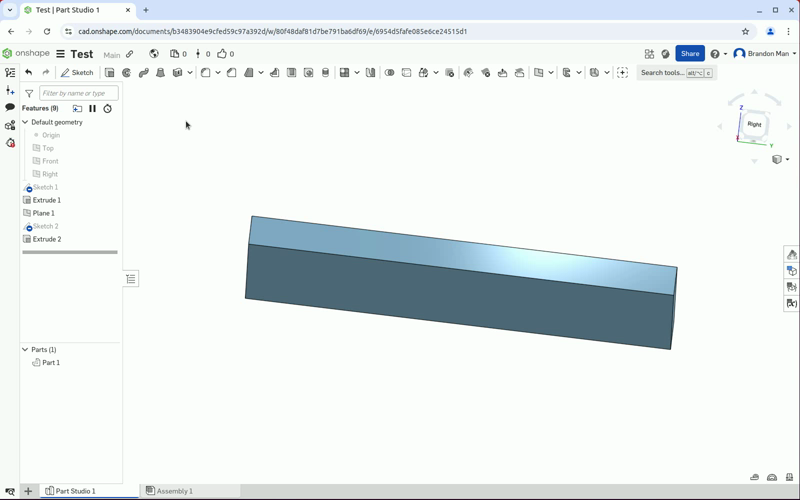
key(right, 3)
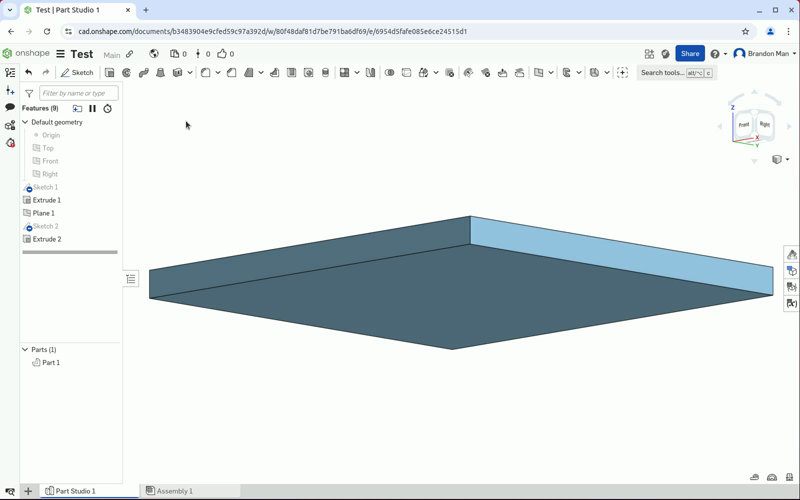
key(down, 3)
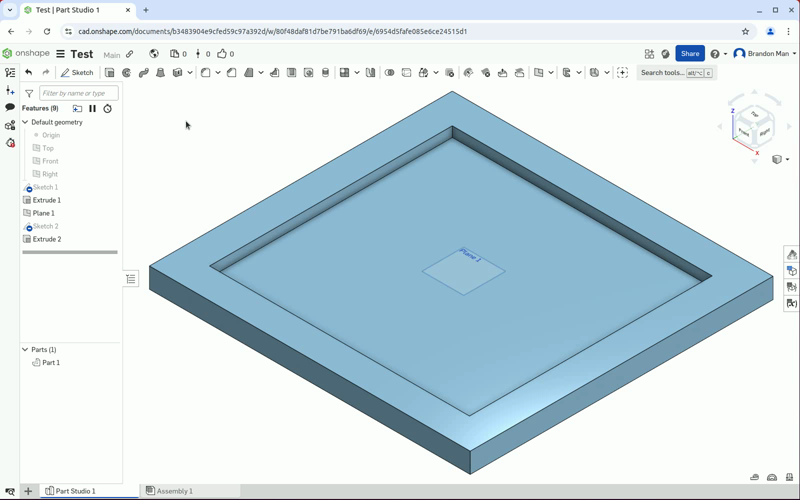
mouse_move(73, 189)
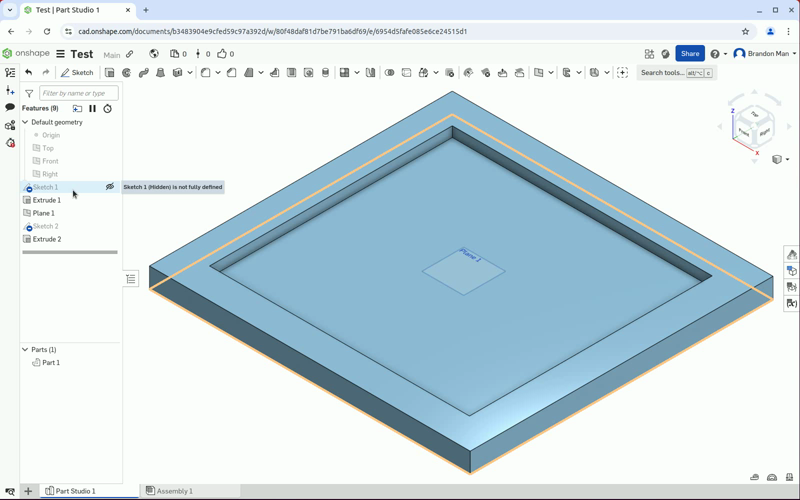
click(73, 189)